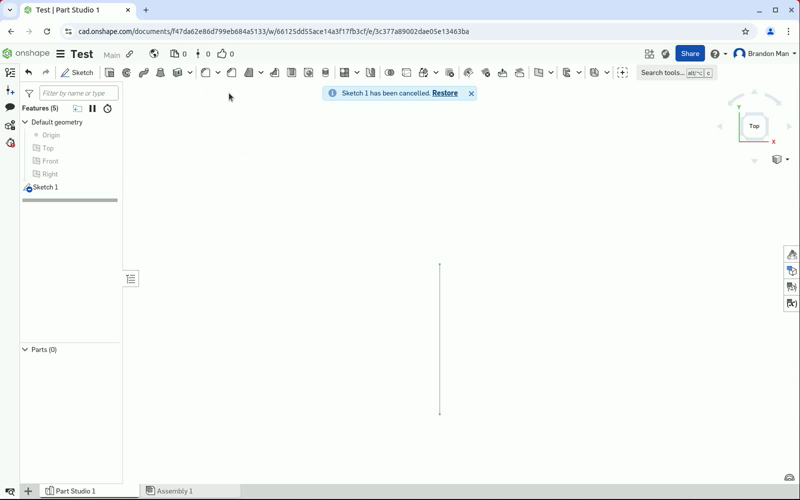
key(shift+h)
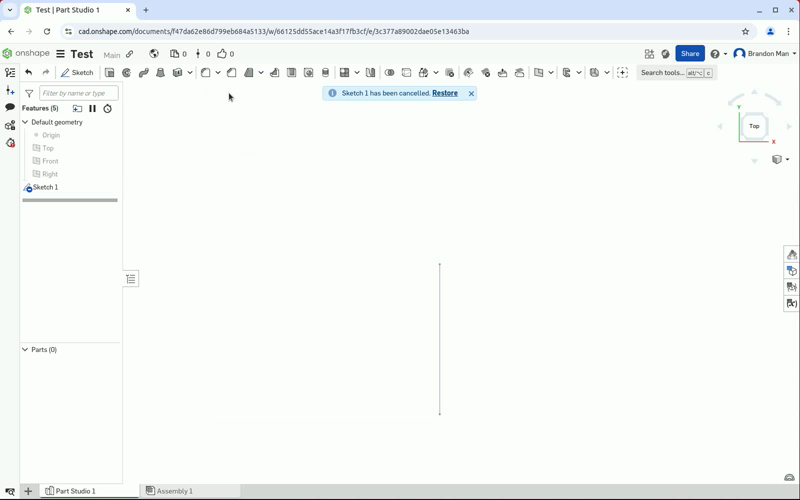
key(shift+s)
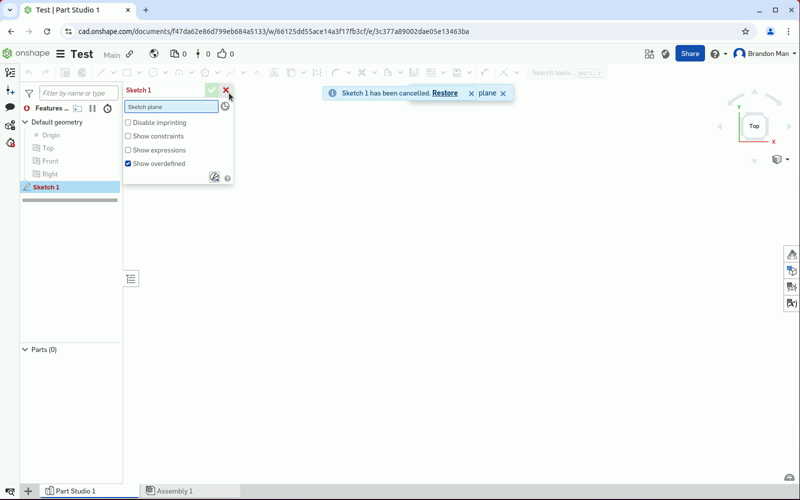
mouse_move(73, 150)
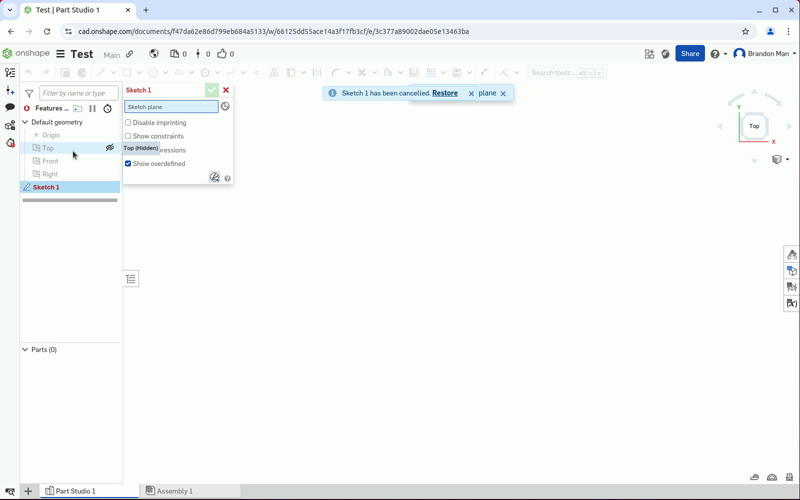
click(73, 150)
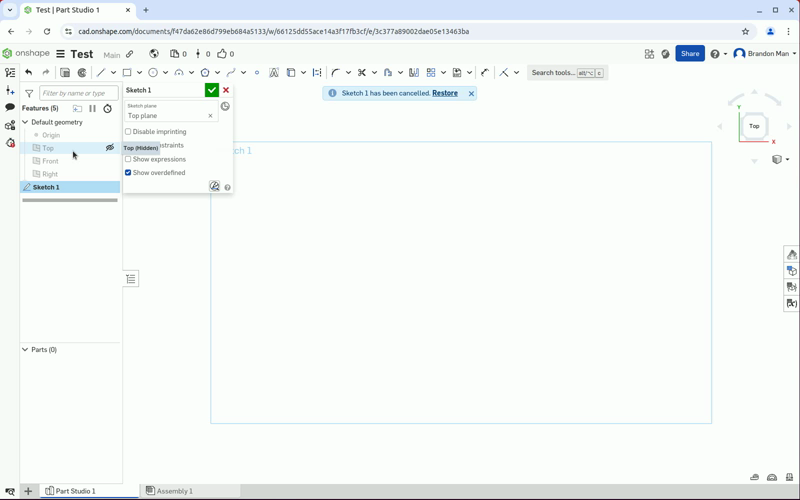
mouse_move(73, 352)
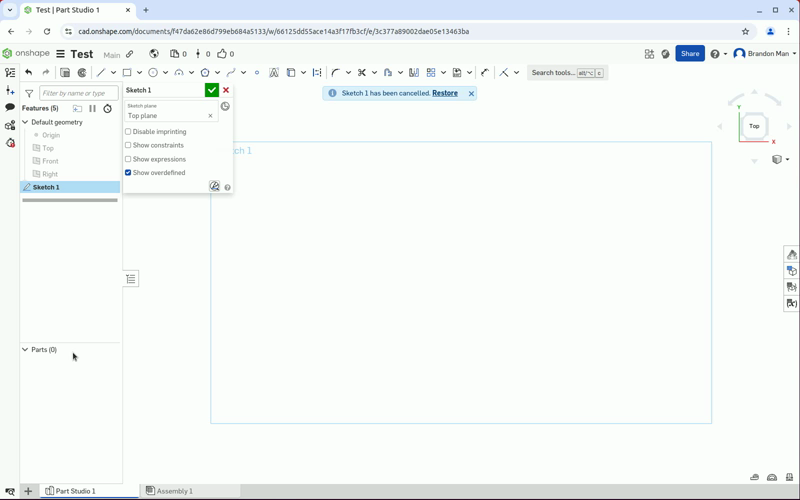
key(y)
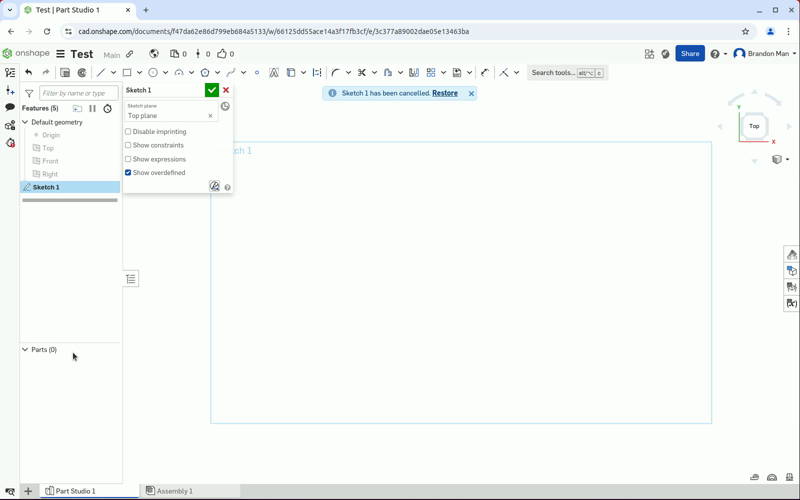
key(l)
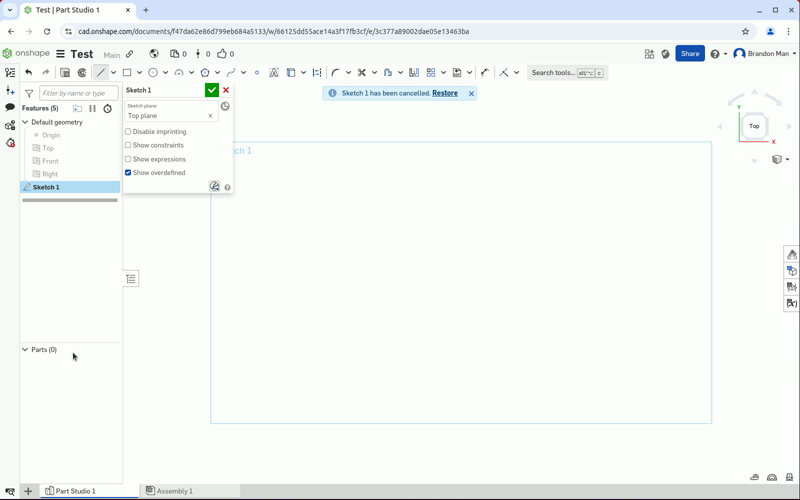
key_down(shift)
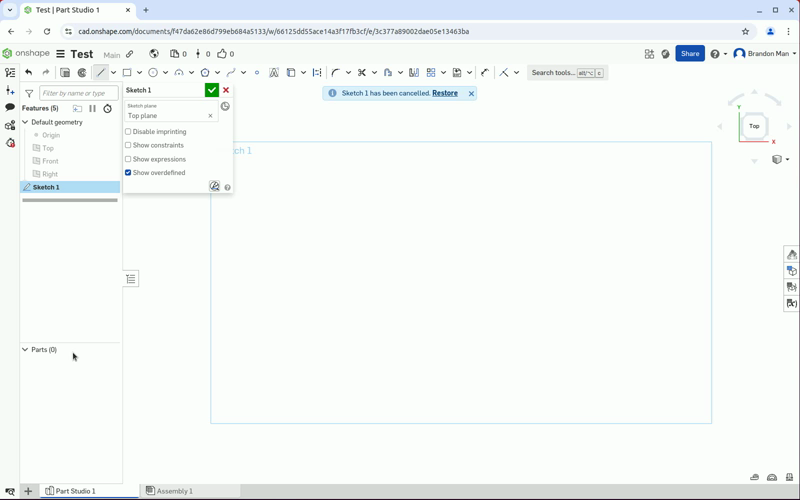
mouse_move(349, 282)
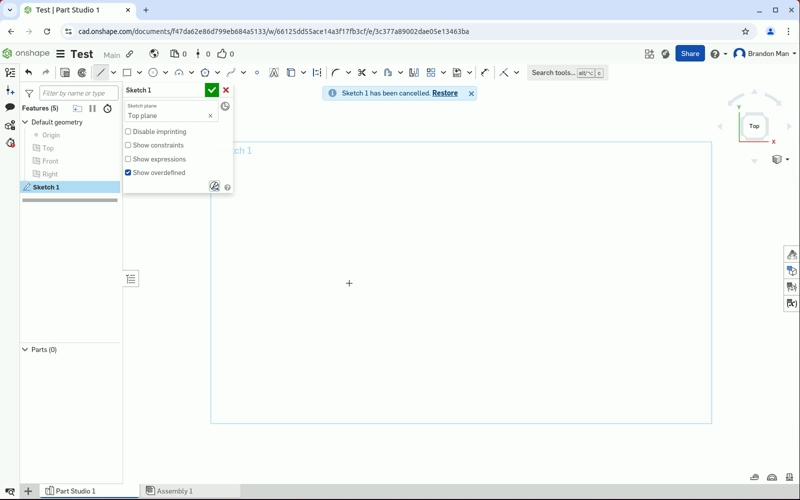
click(349, 282)
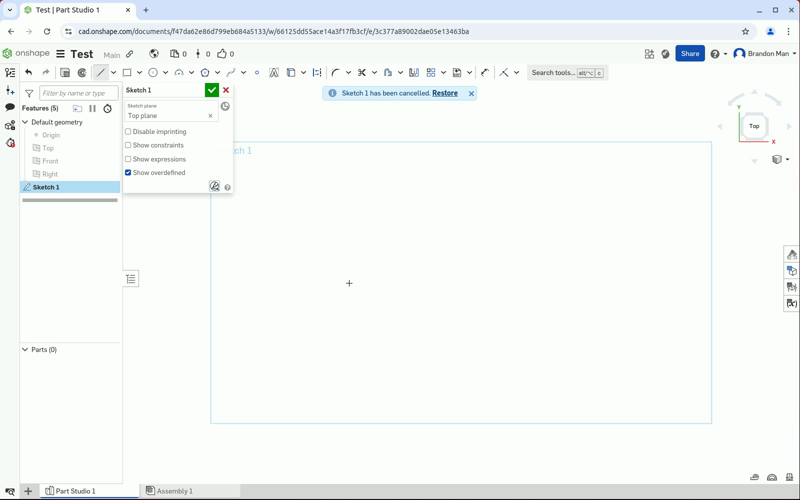
key_up(shift)
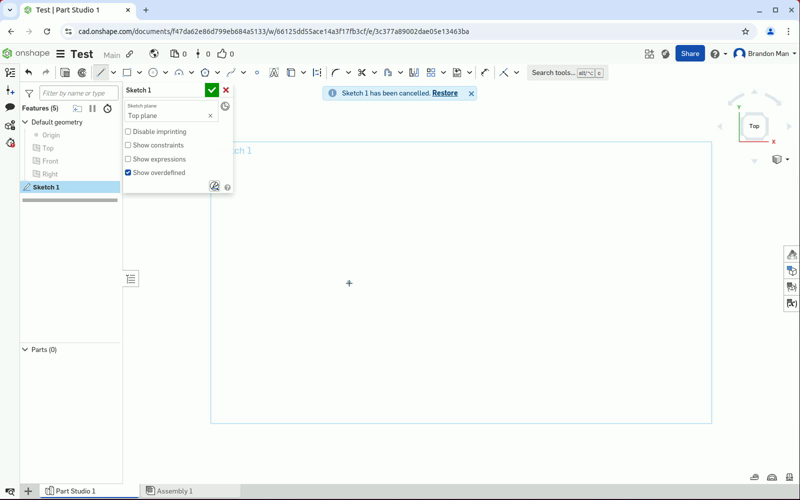
key_down(shift)
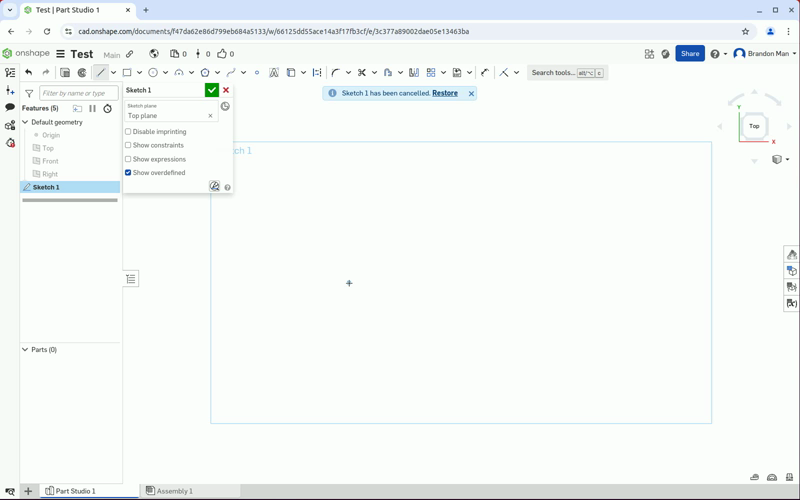
mouse_move(405, 378)
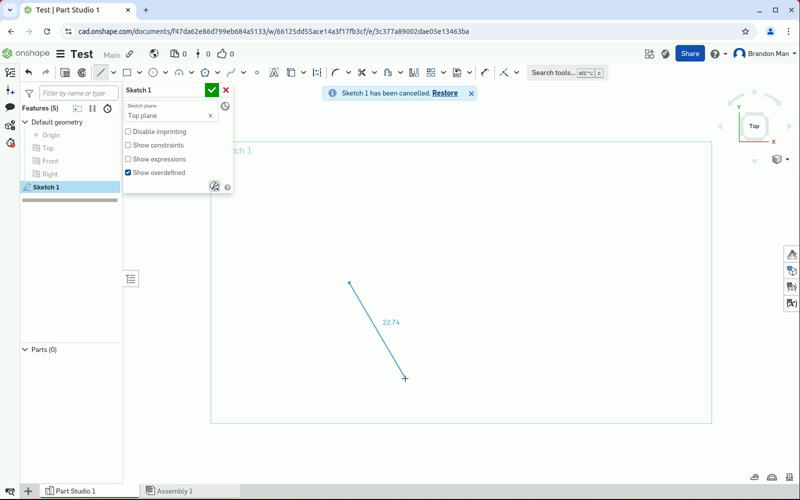
click(405, 378)
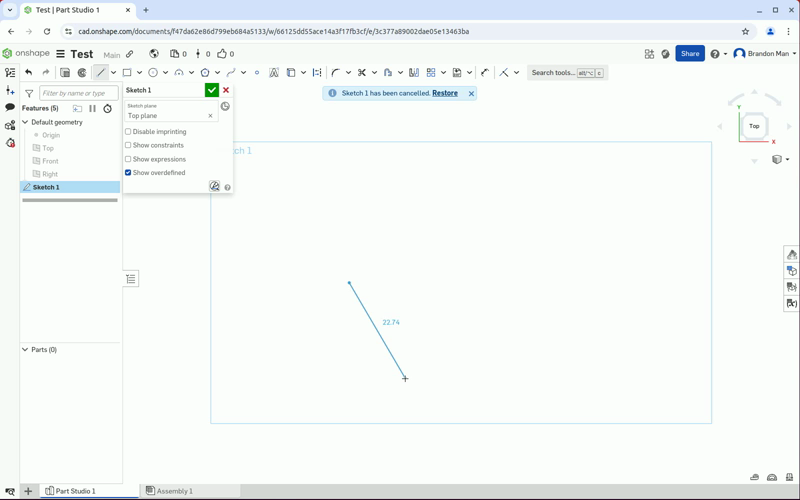
key_up(shift)
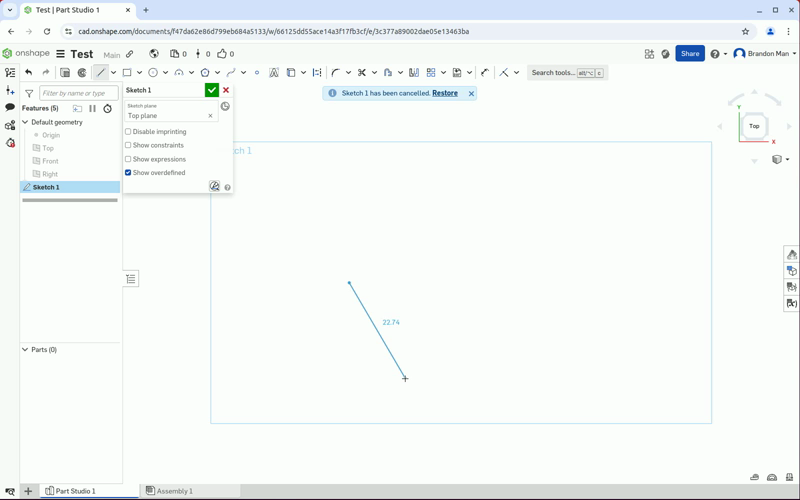
key_down(shift)
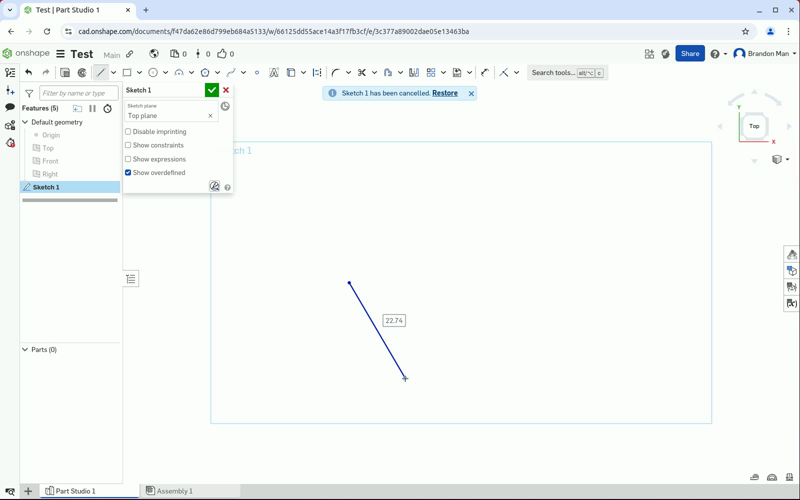
mouse_move(514, 378)
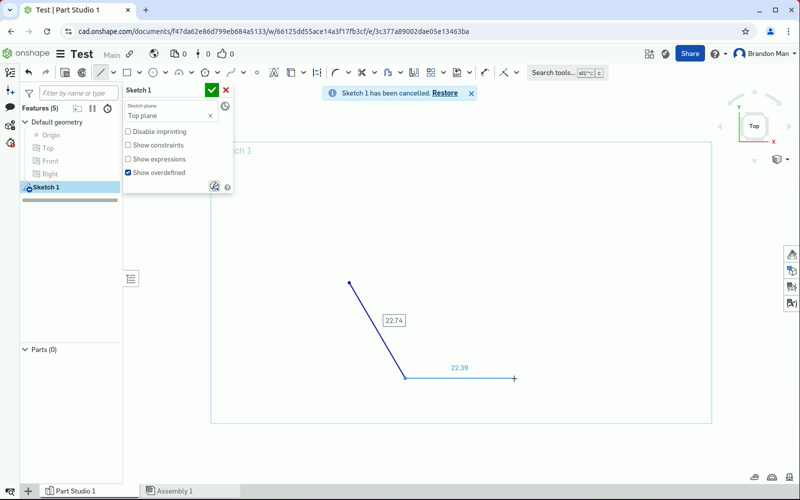
click(514, 378)
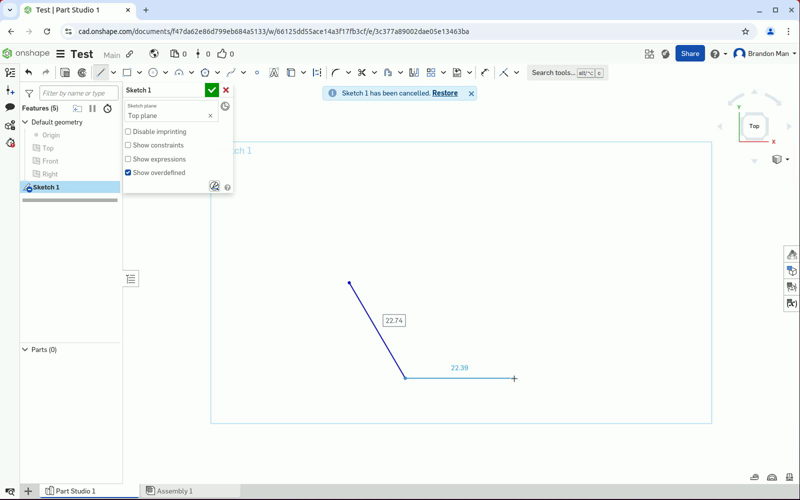
key_up(shift)
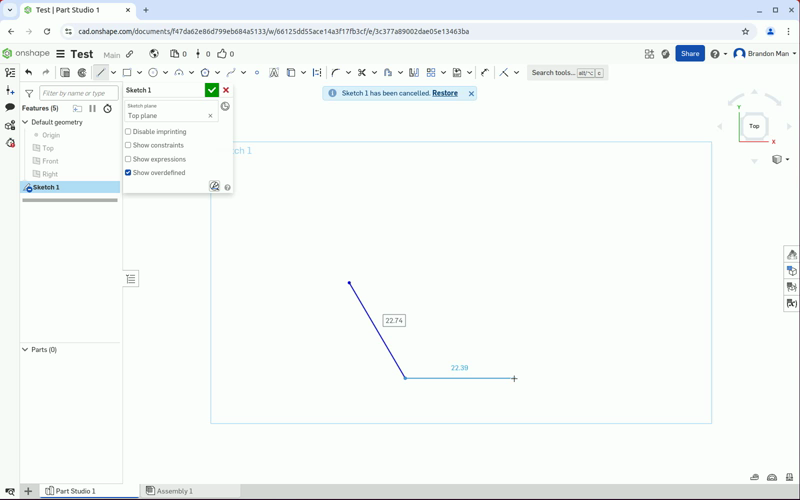
key_down(shift)
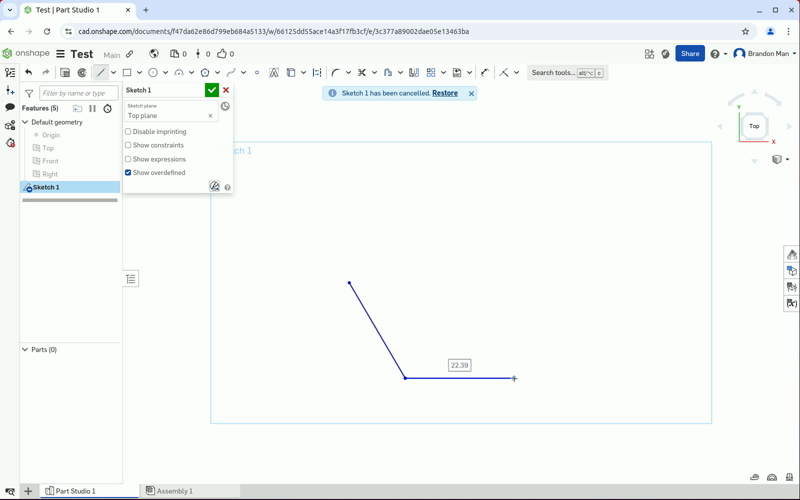
mouse_move(569, 282)
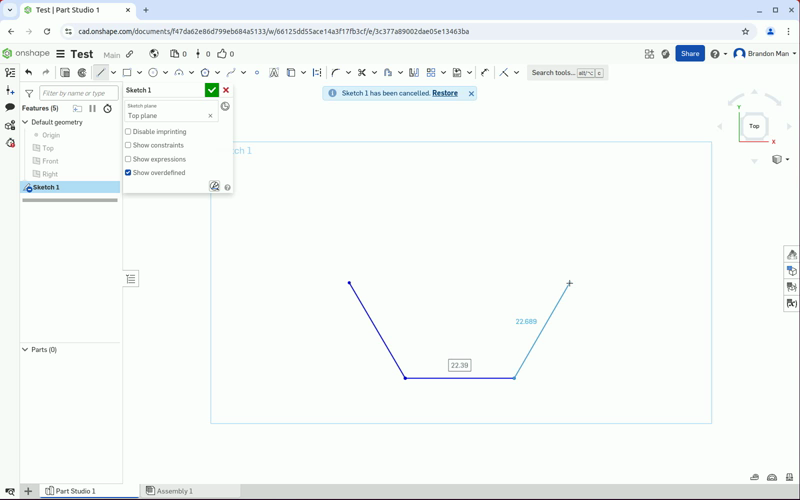
click(569, 282)
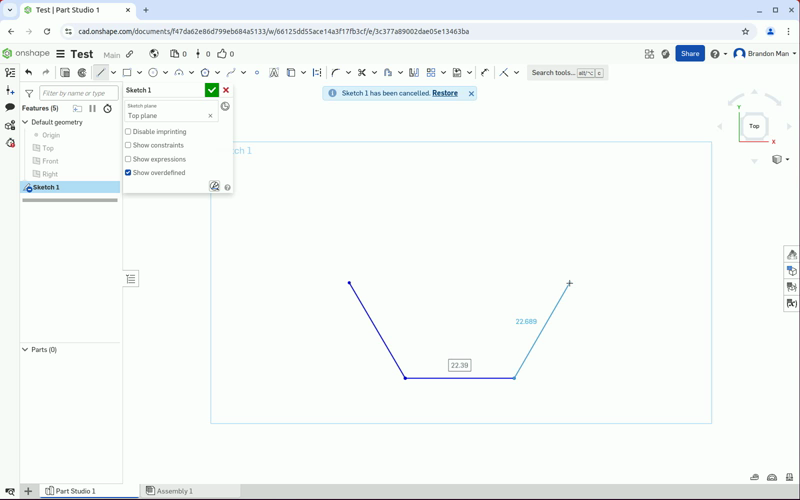
key_up(shift)
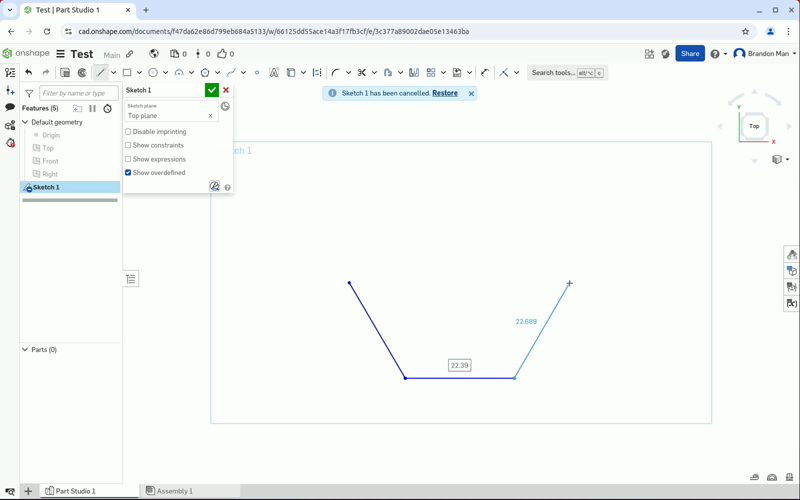
key_down(shift)
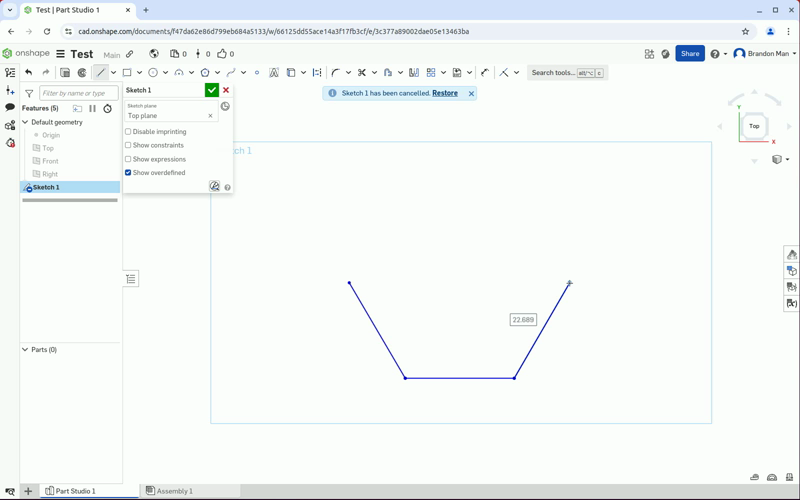
mouse_move(514, 187)
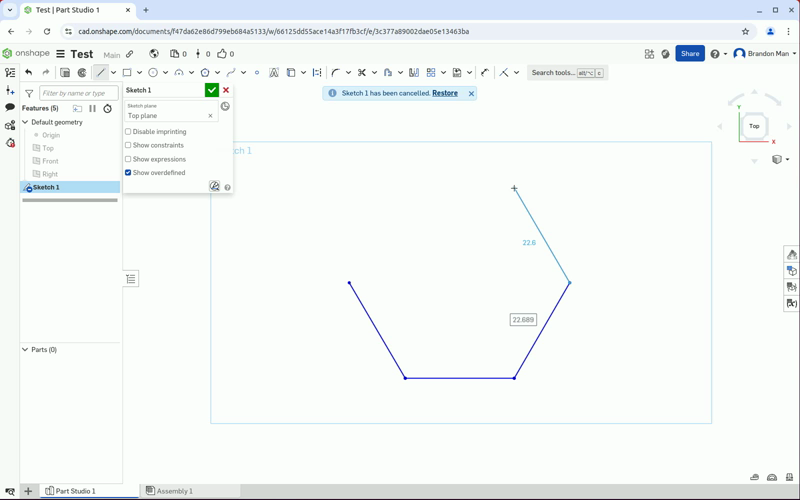
click(514, 187)
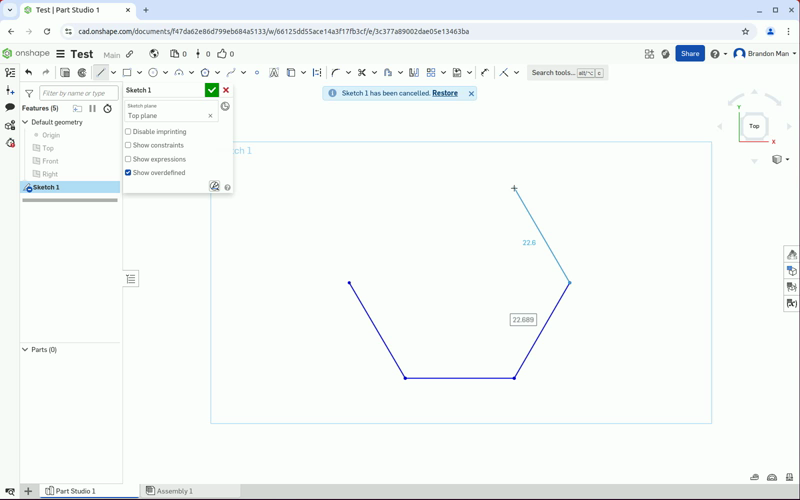
key_up(shift)
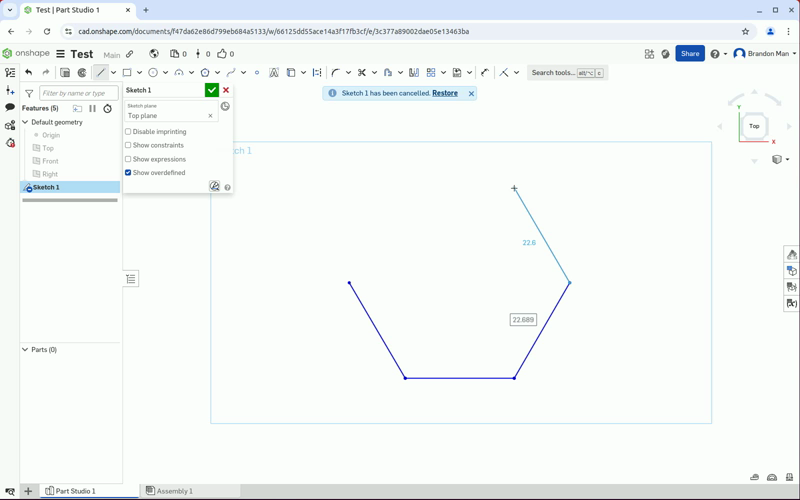
key_down(shift)
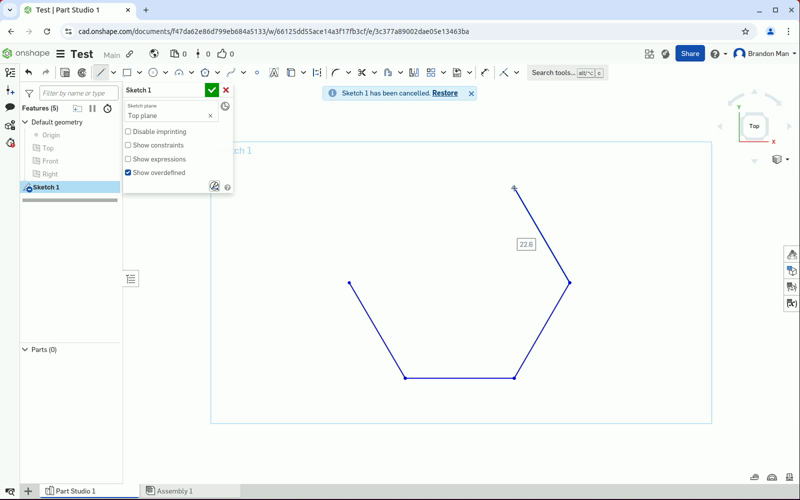
mouse_move(405, 187)
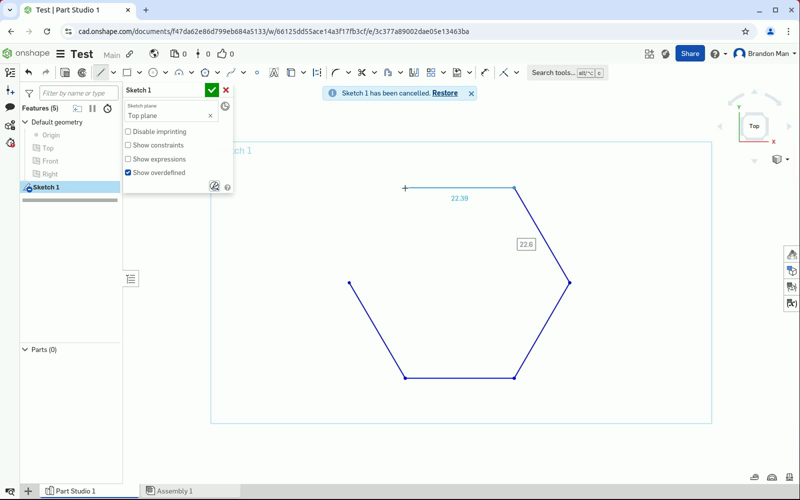
click(405, 187)
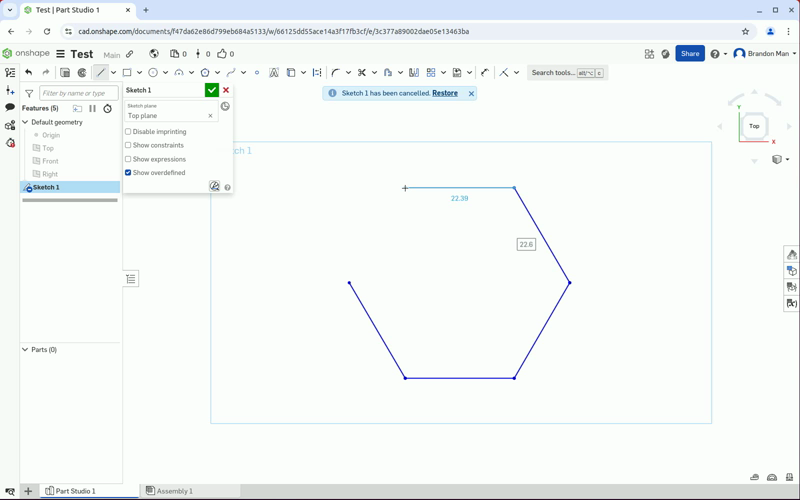
key_up(shift)
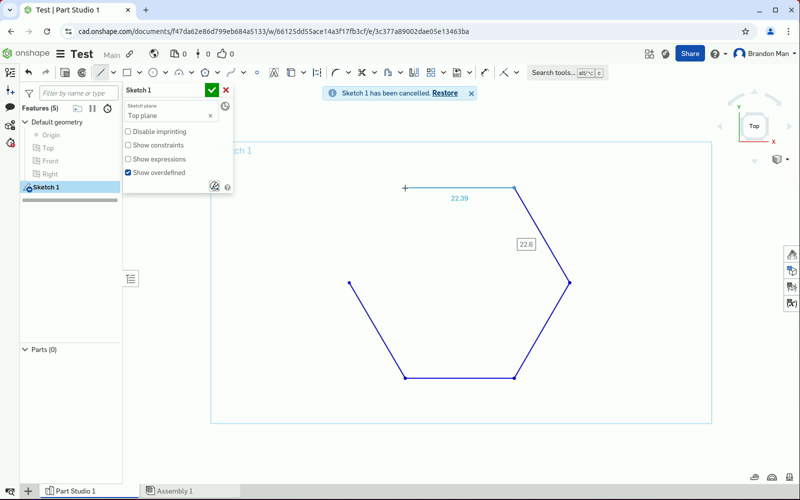
key_down(shift)
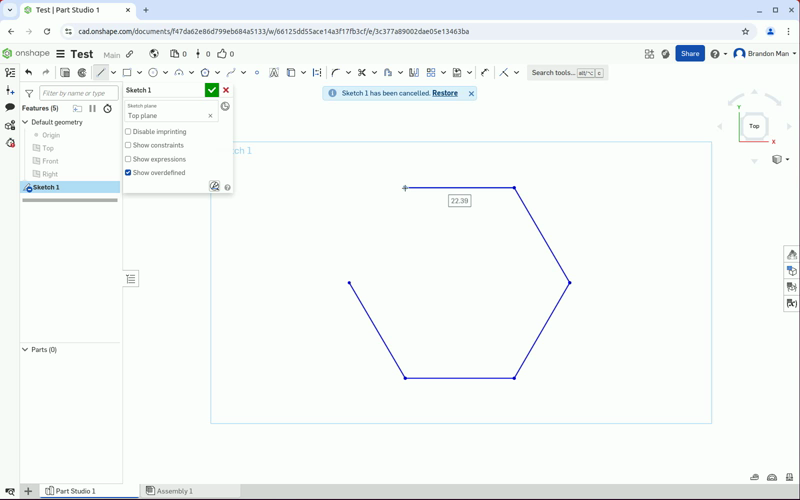
mouse_move(349, 282)
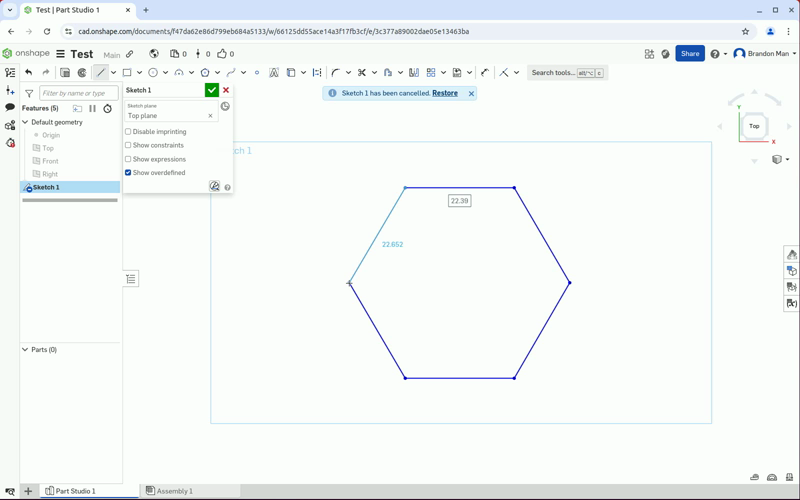
key_up(shift)
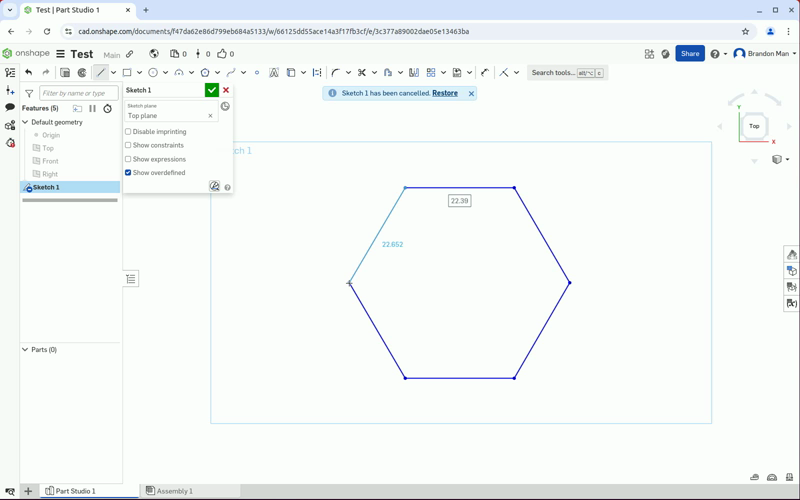
click(349, 282)
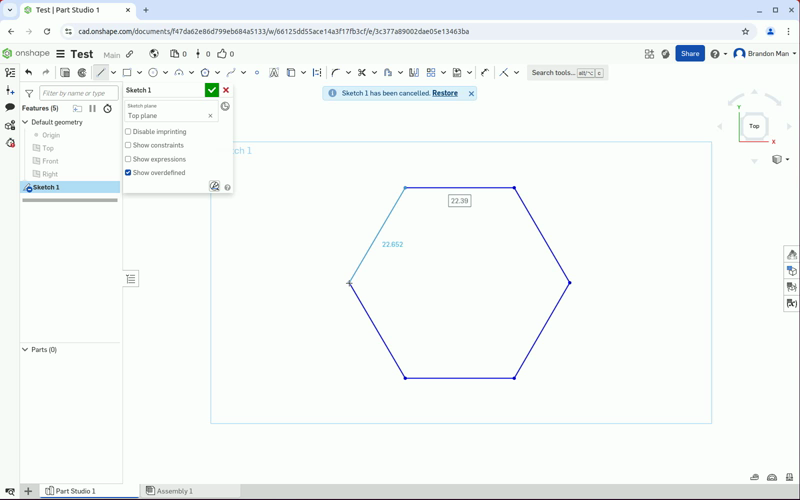
key(esc)
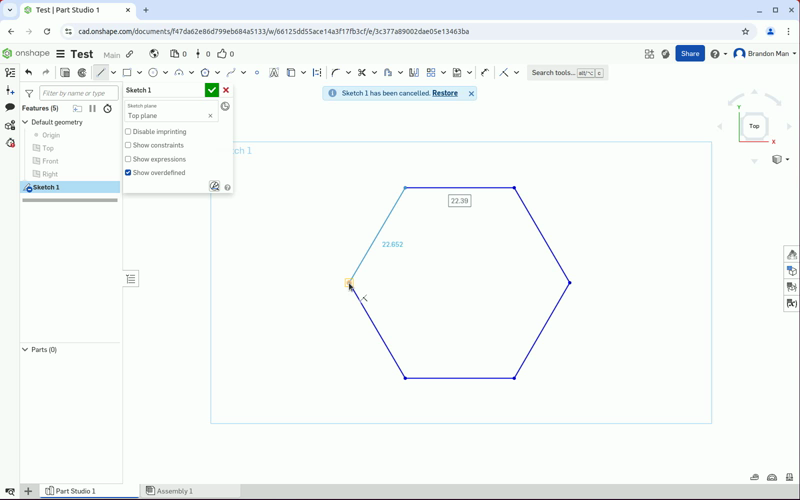
mouse_move(401, 293)
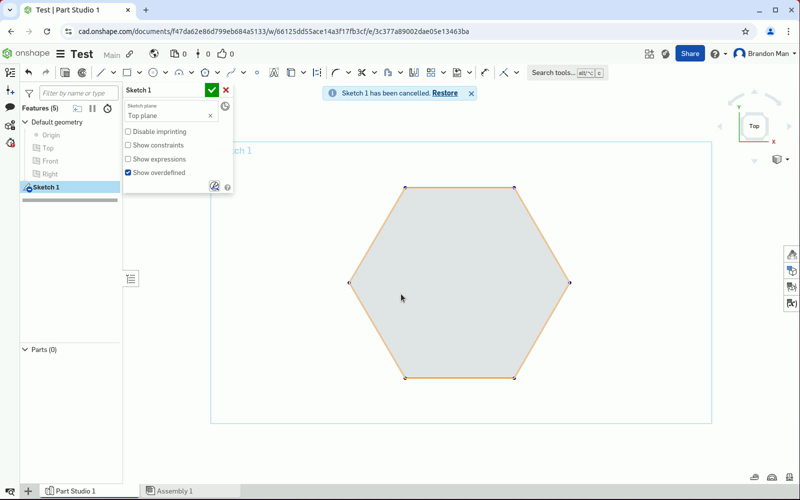
click(401, 293)
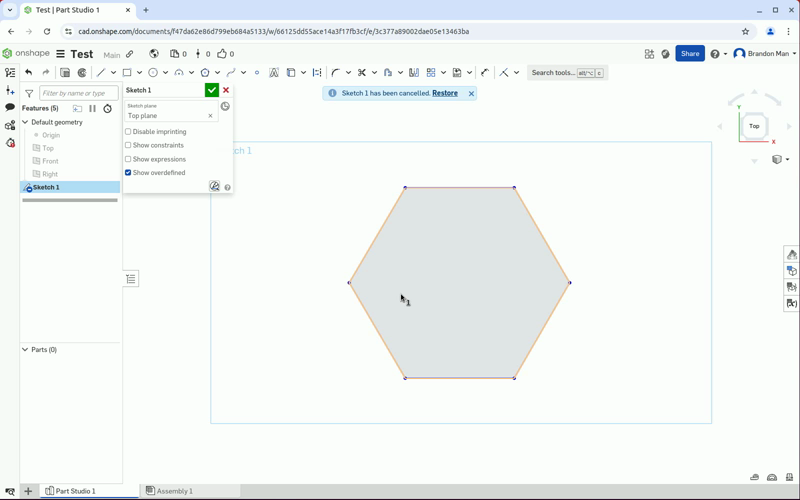
mouse_move(73, 352)
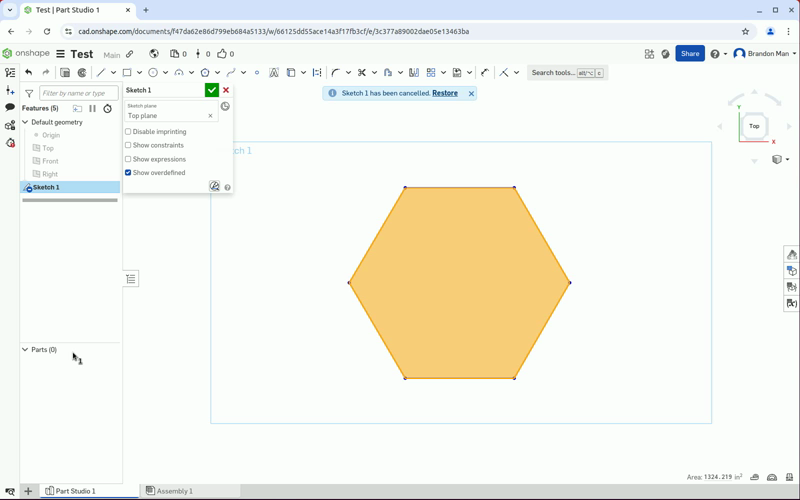
key(shift+y)
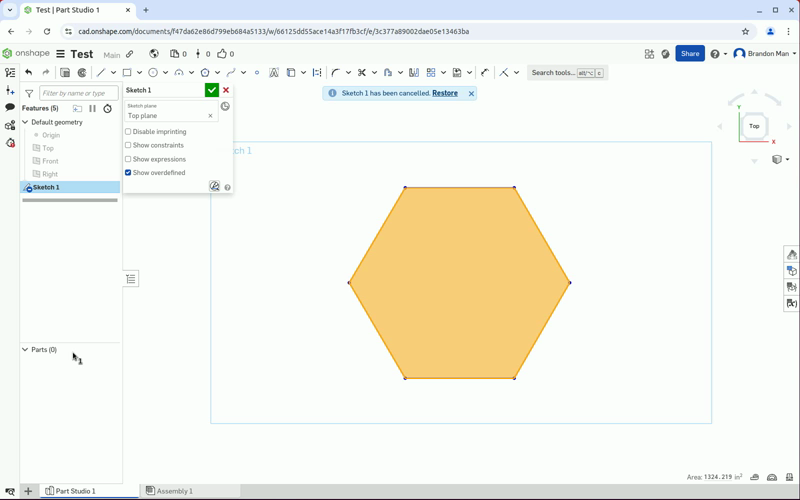
key(shift+e)
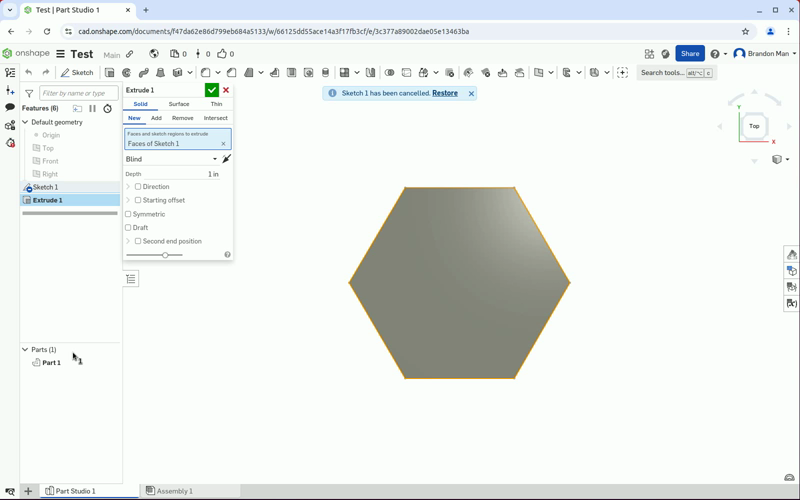
mouse_move(143, 106)
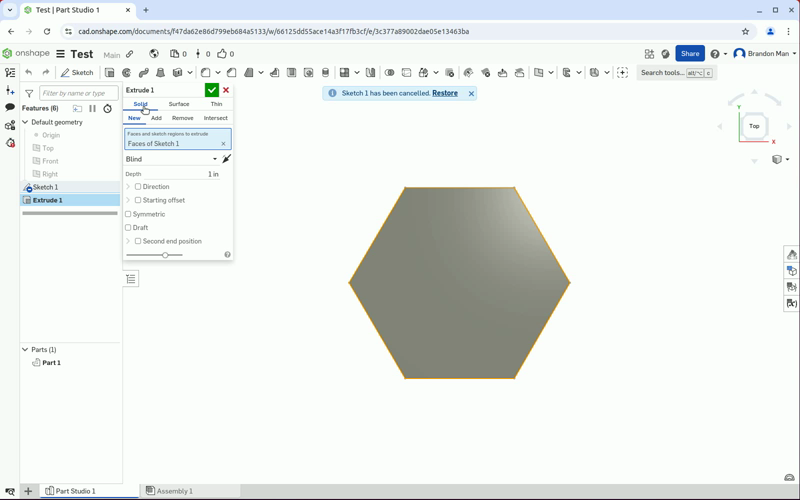
click(143, 106)
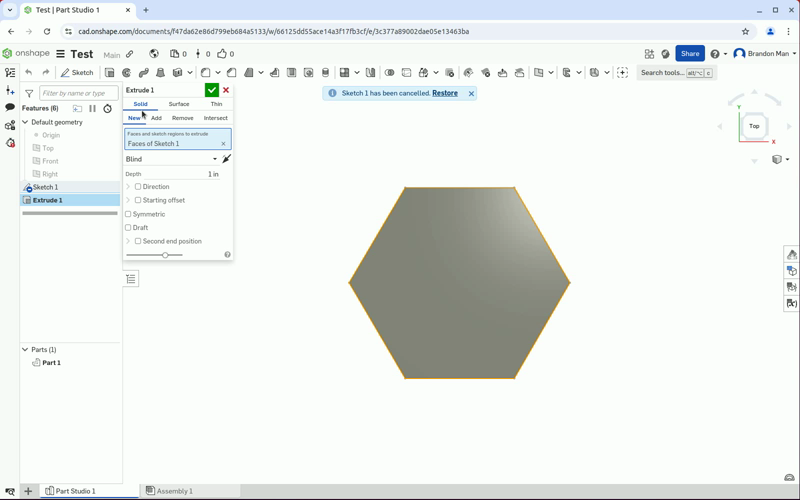
mouse_move(137, 120)
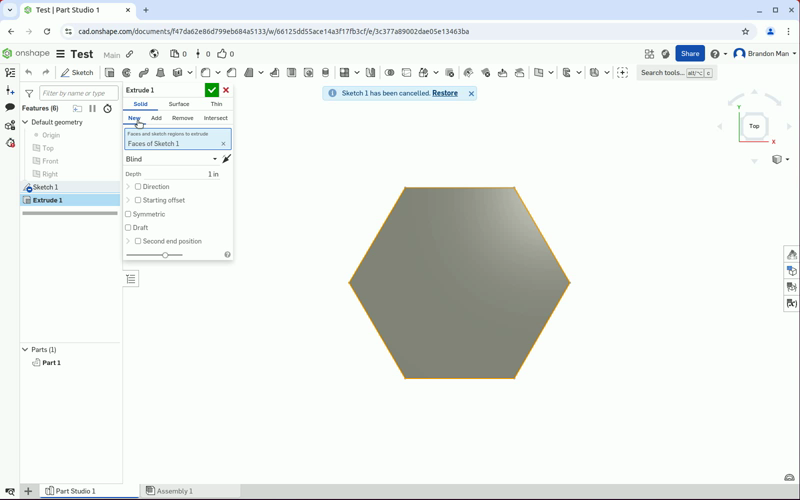
click(137, 120)
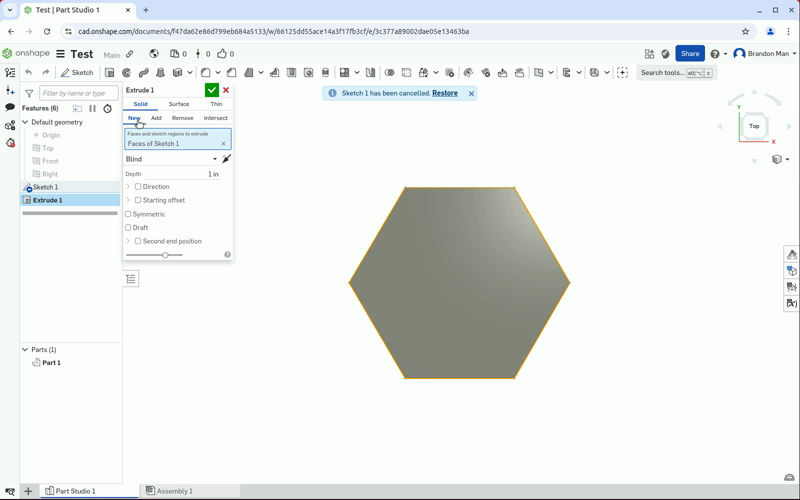
key(tab, 4)
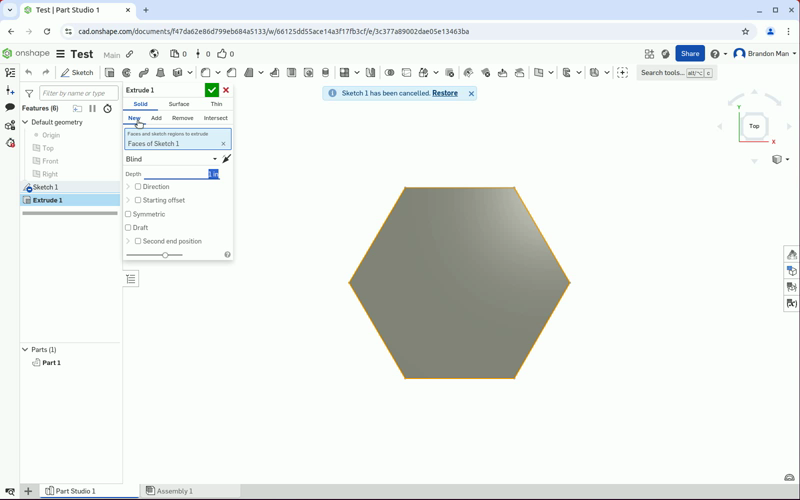
text(15.405)
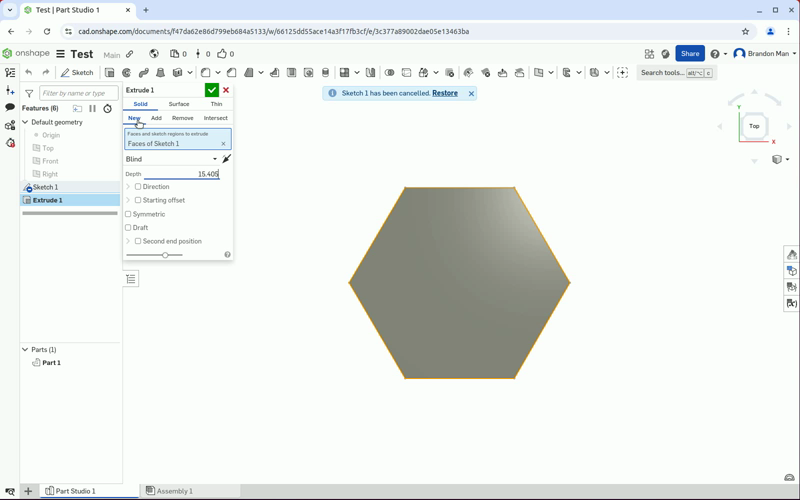
key(enter)
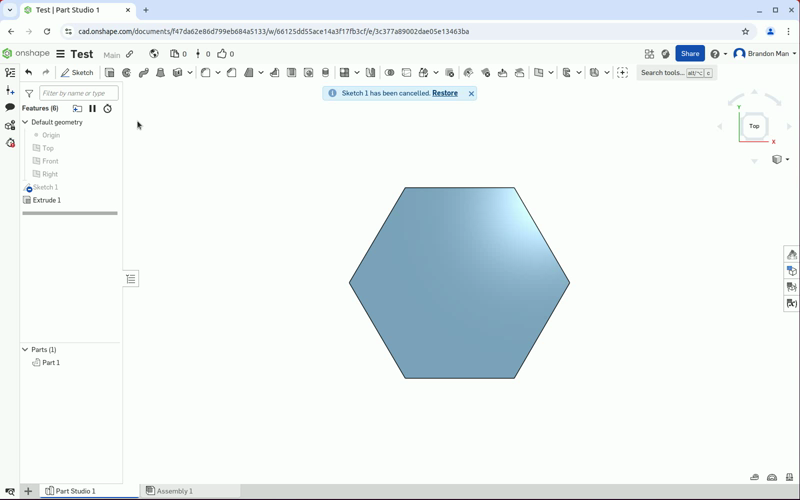
key(shift+h)
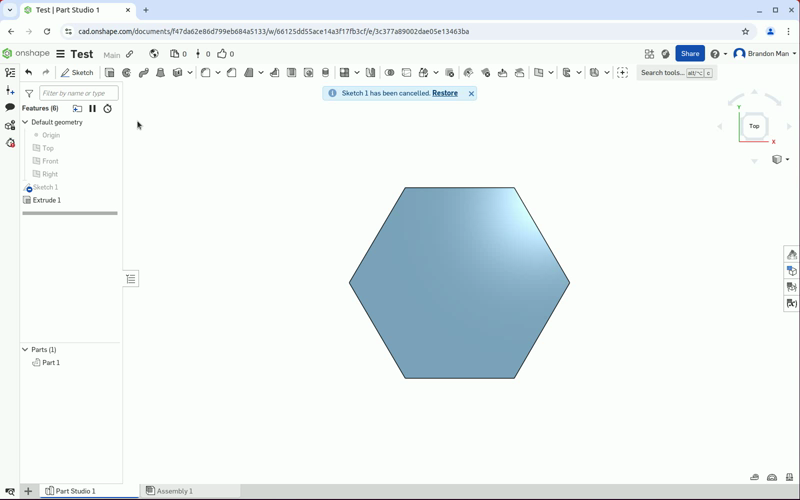
key(shift+h)
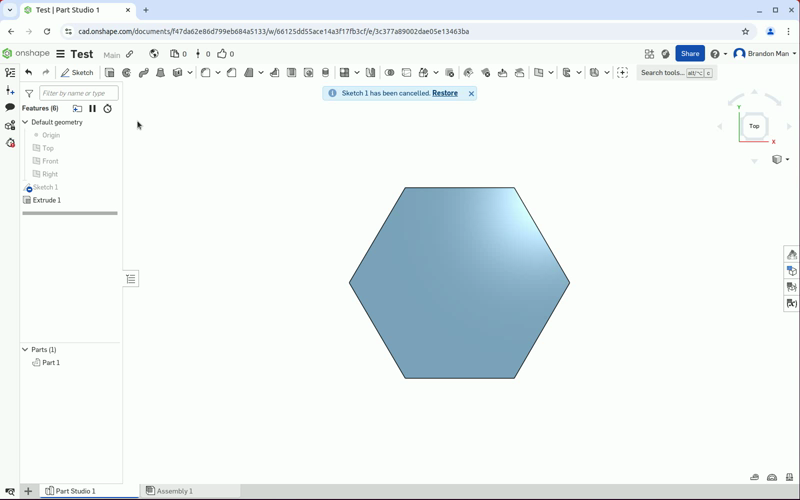
mouse_move(73, 189)
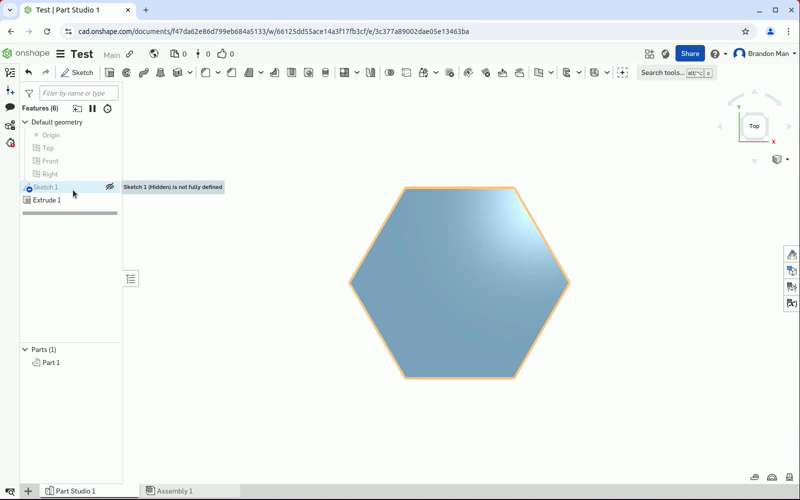
click(73, 189)
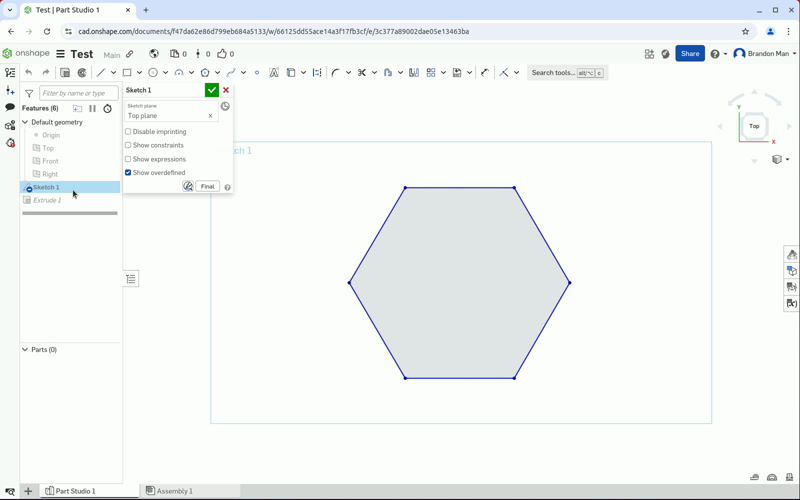
mouse_move(229, 92)
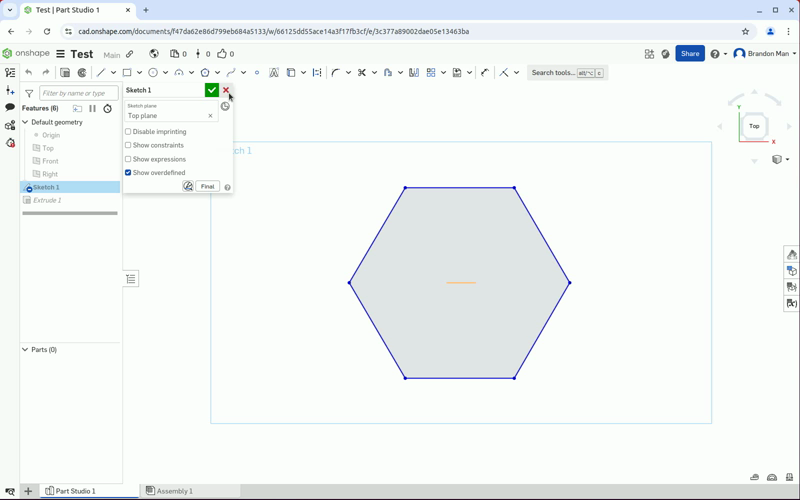
click(229, 92)
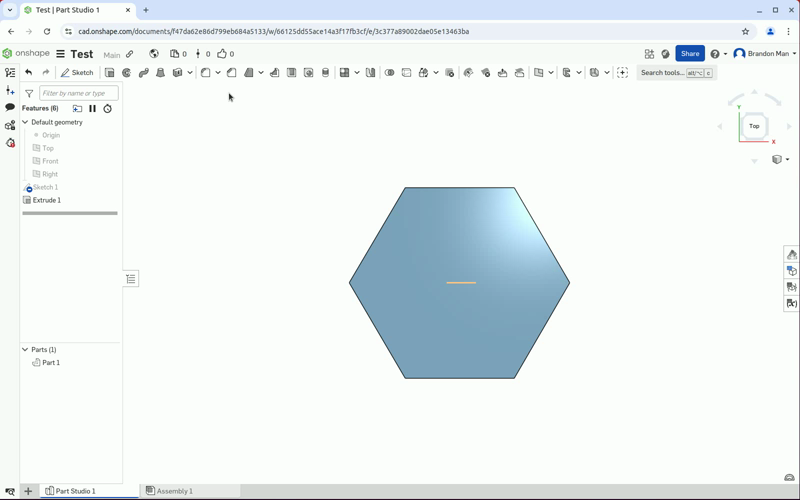
mouse_move(541, 75)
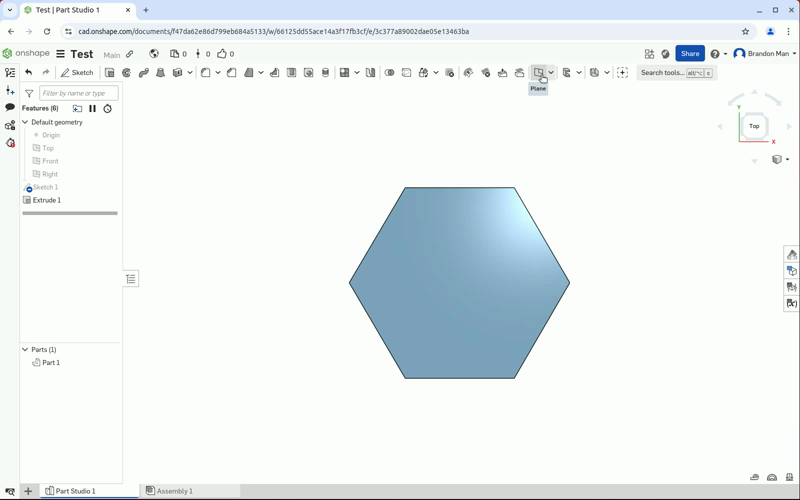
click(541, 75)
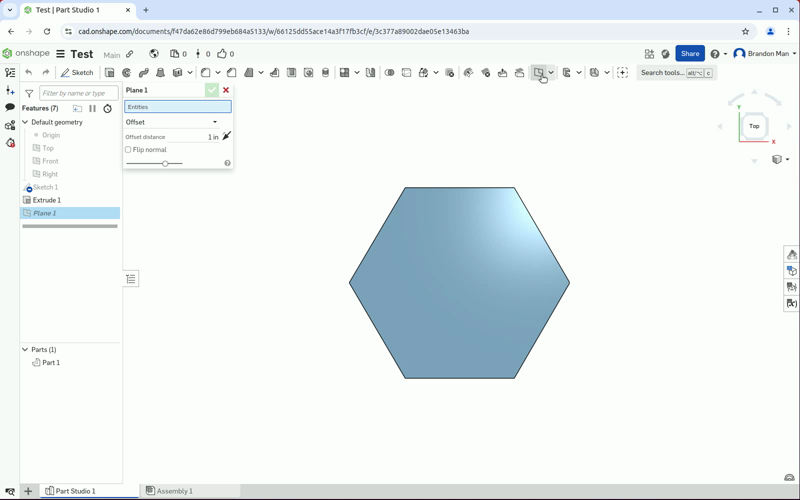
mouse_move(73, 150)
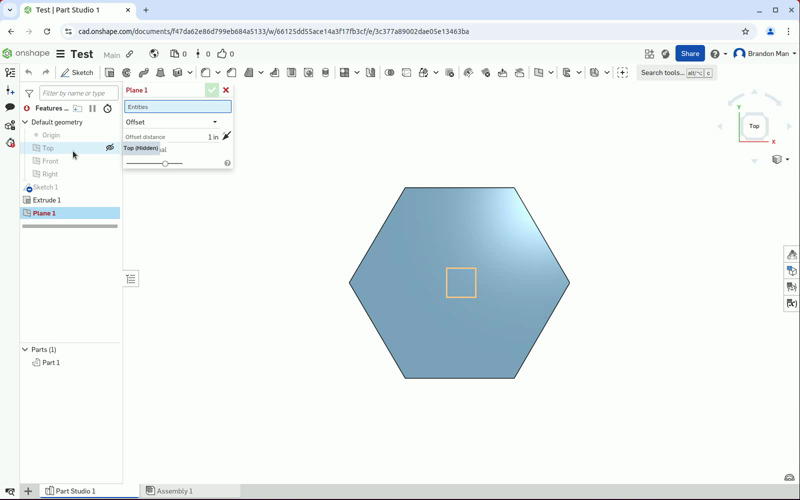
click(73, 150)
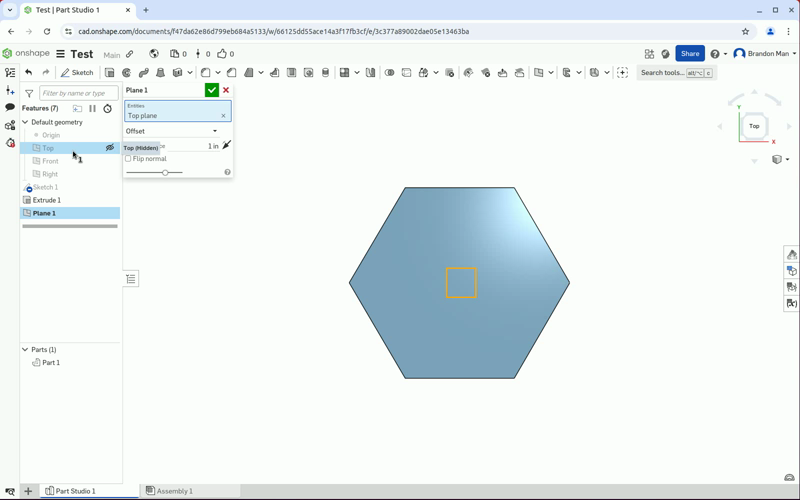
key(tab, 2)
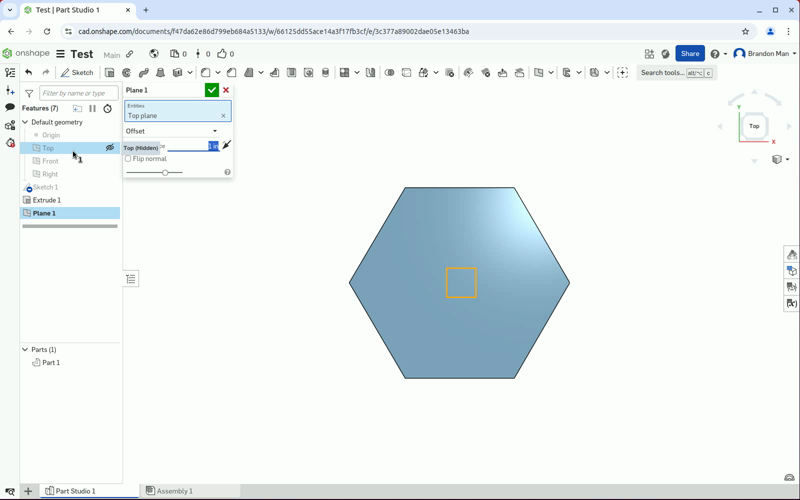
text(15.405)
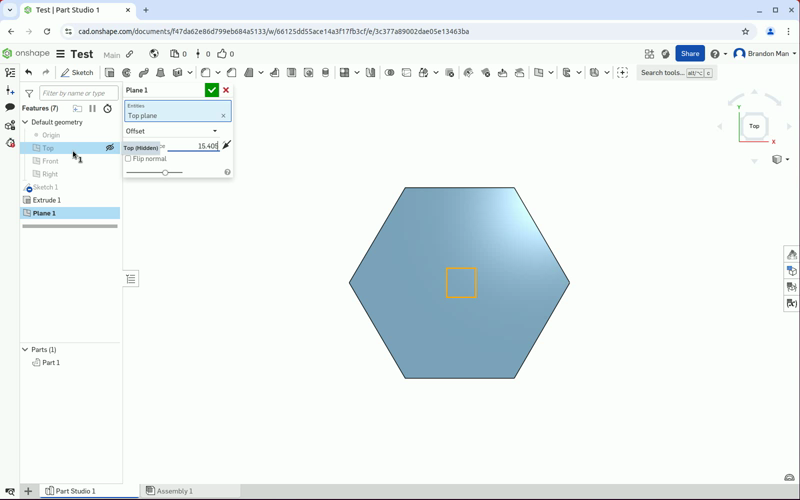
key(enter, 2)
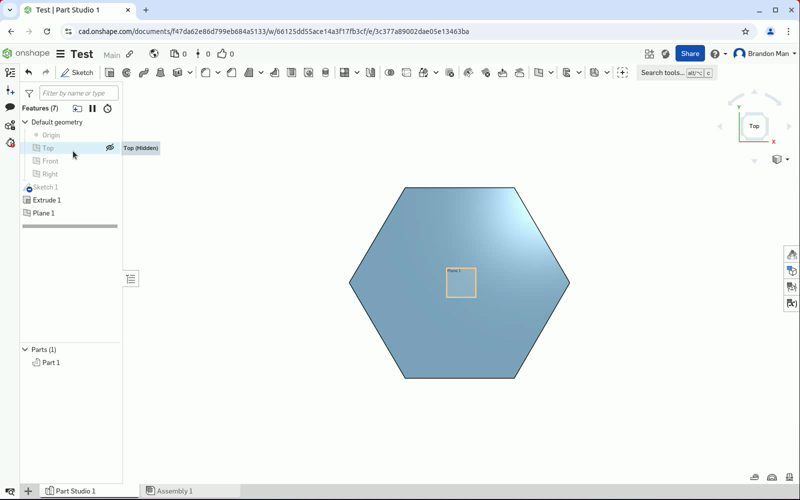
key(shift+s)
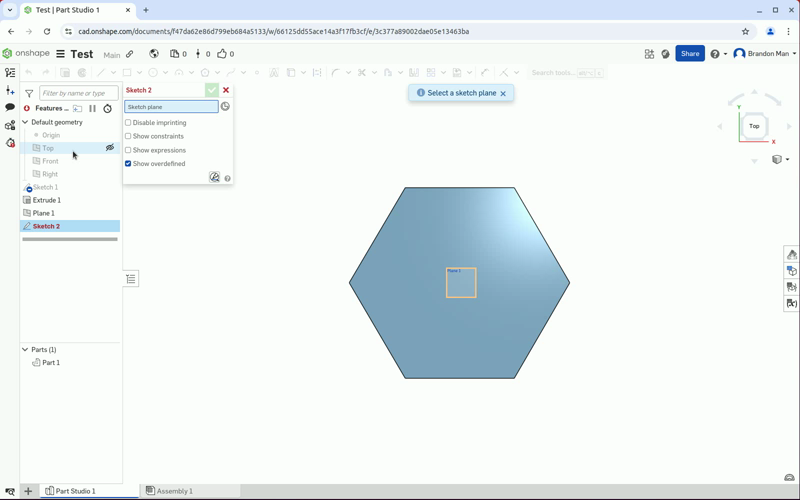
mouse_move(73, 215)
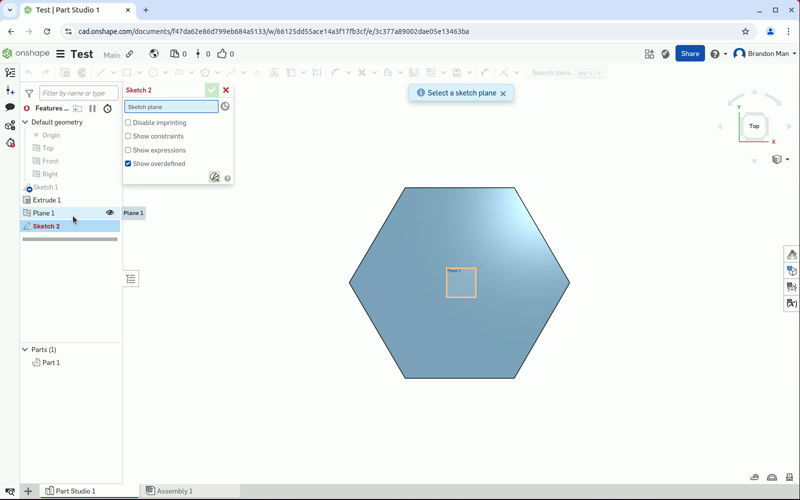
click(73, 215)
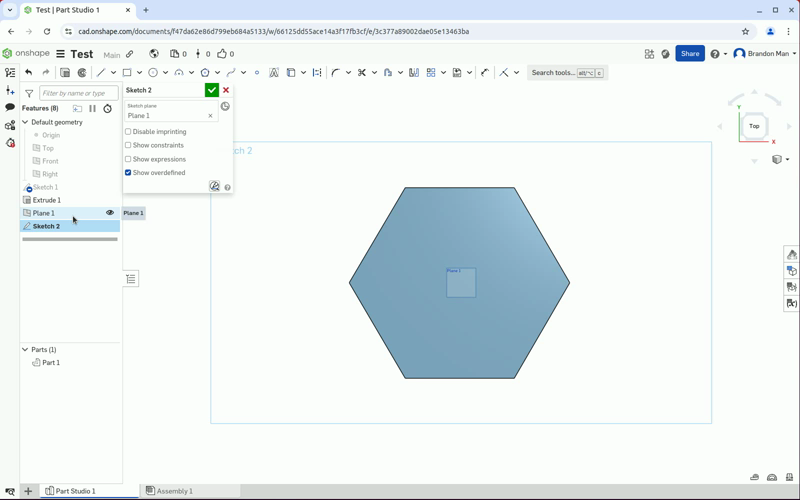
mouse_move(73, 352)
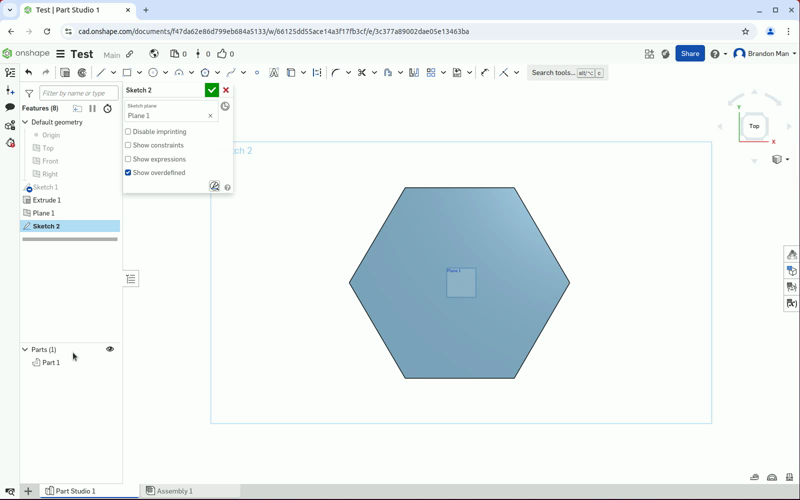
key(y)
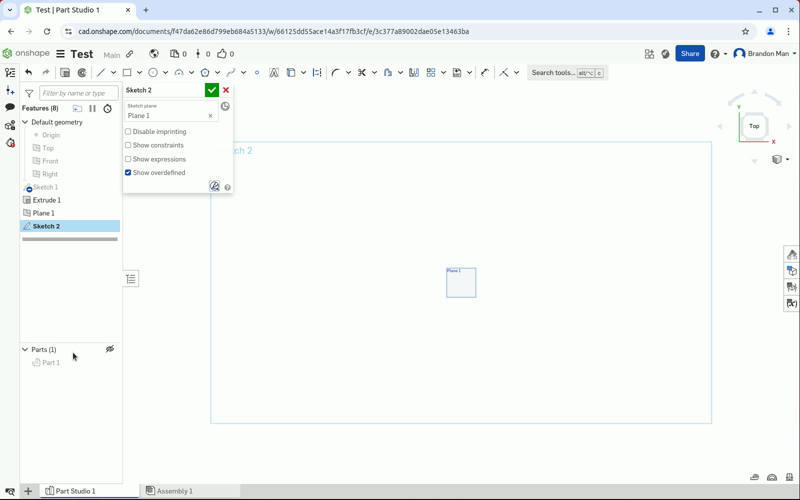
key(c)
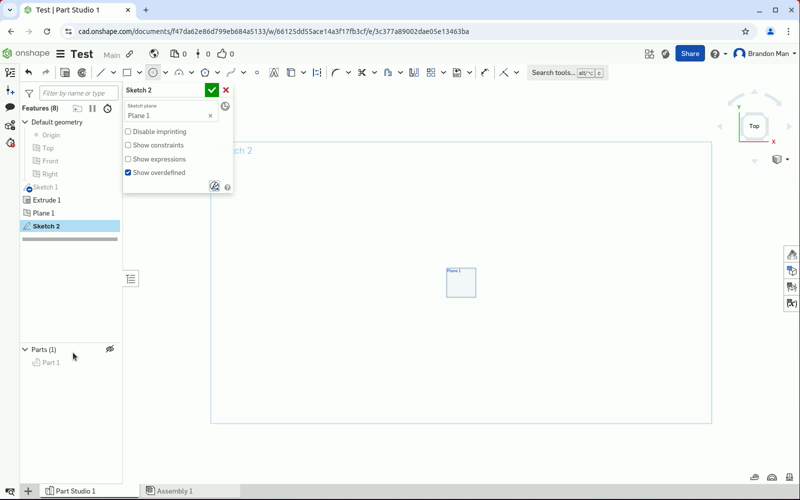
key_down(shift)
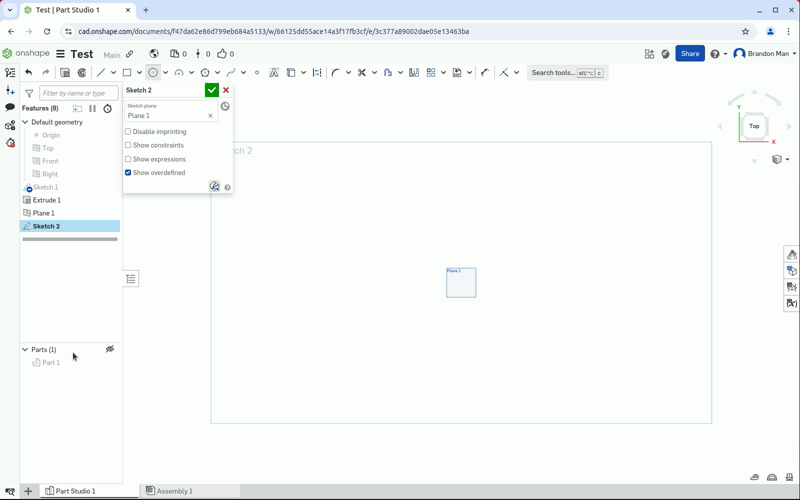
mouse_move(461, 282)
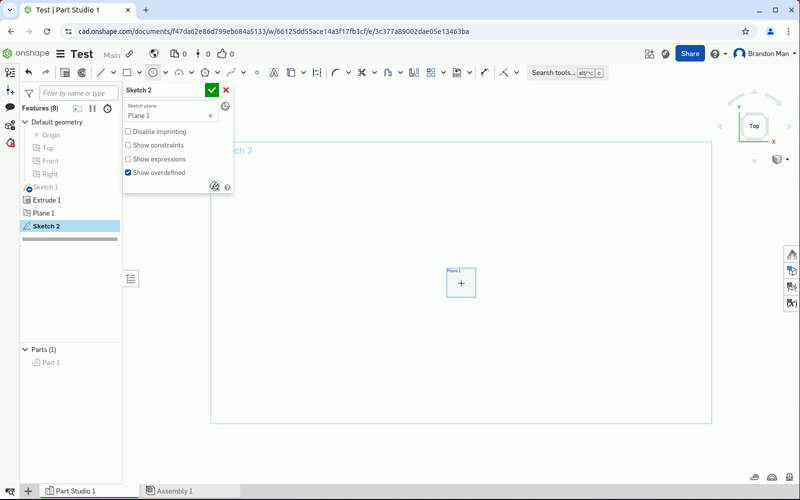
click(461, 282)
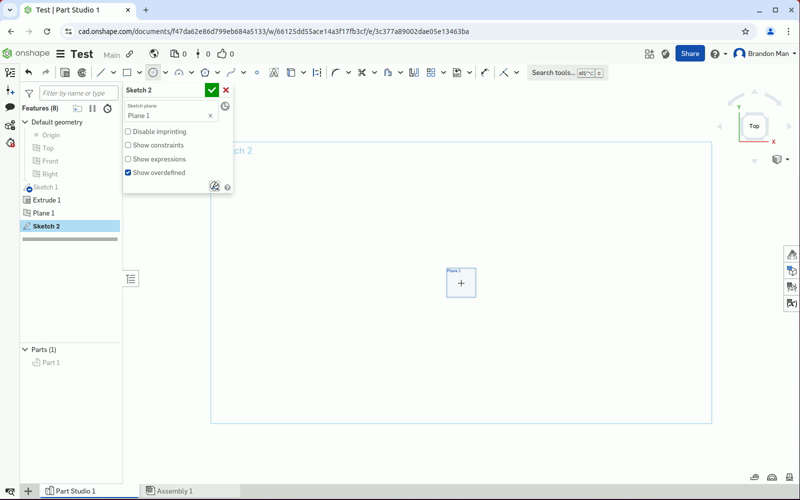
key_up(shift)
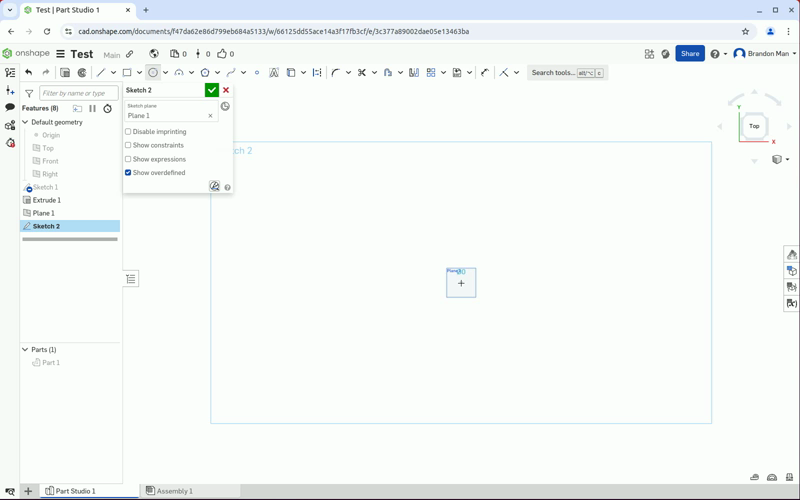
mouse_move(552, 282)
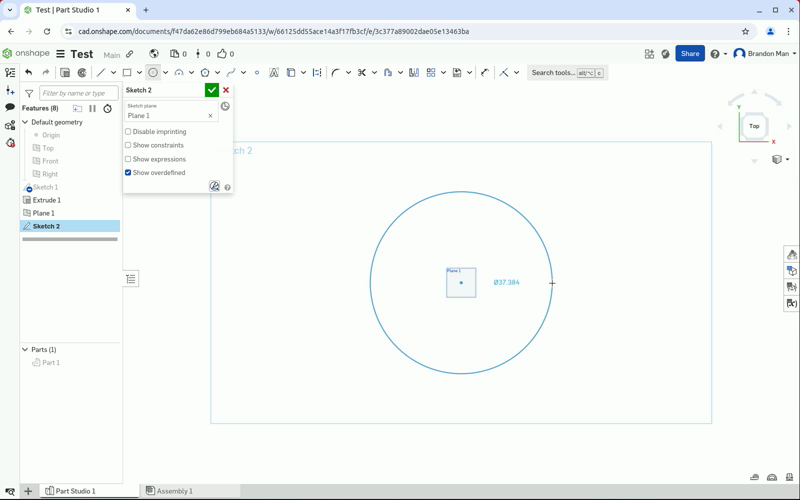
click(552, 282)
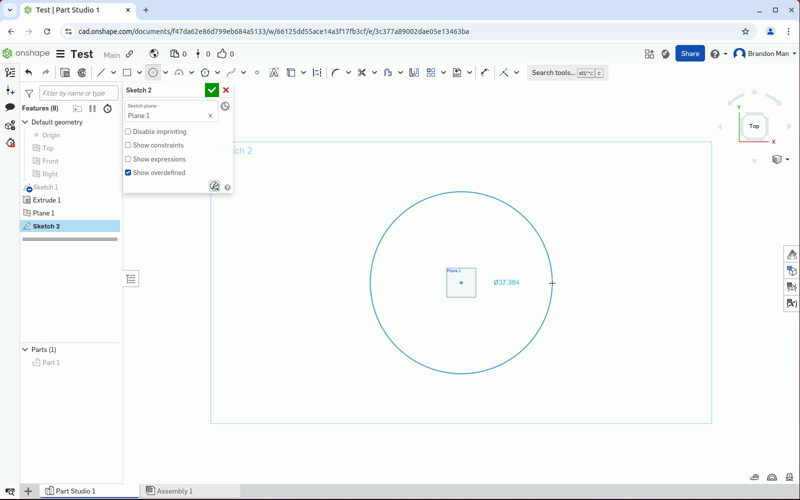
key(esc)
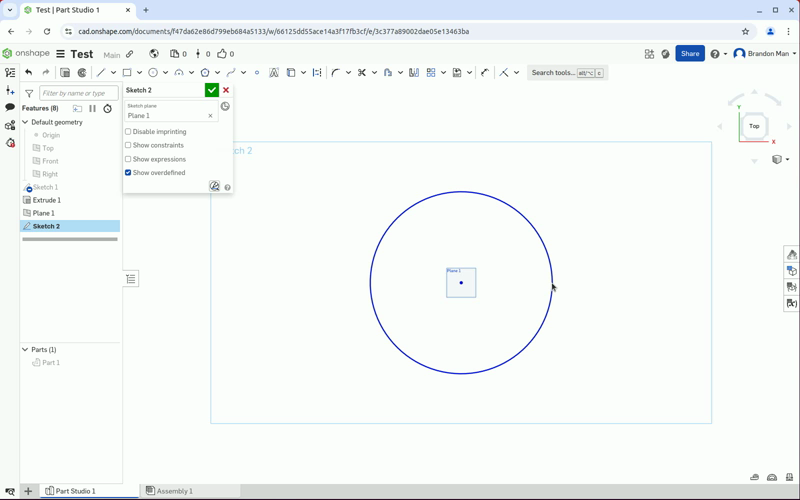
mouse_move(432, 266)
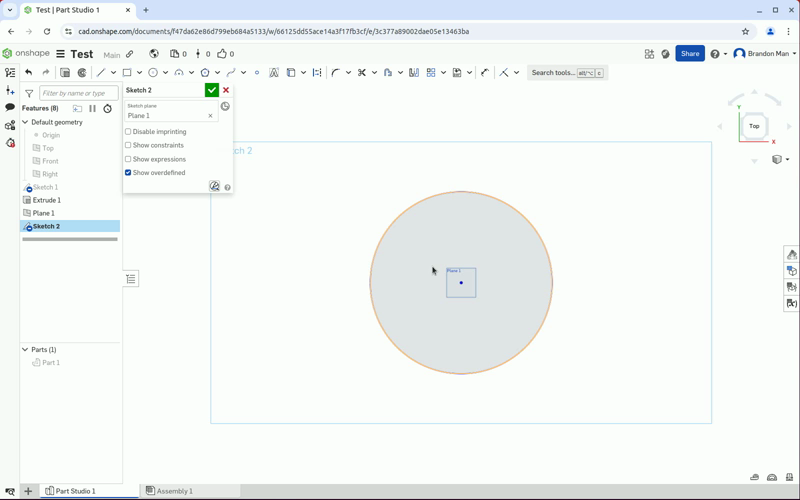
click(432, 266)
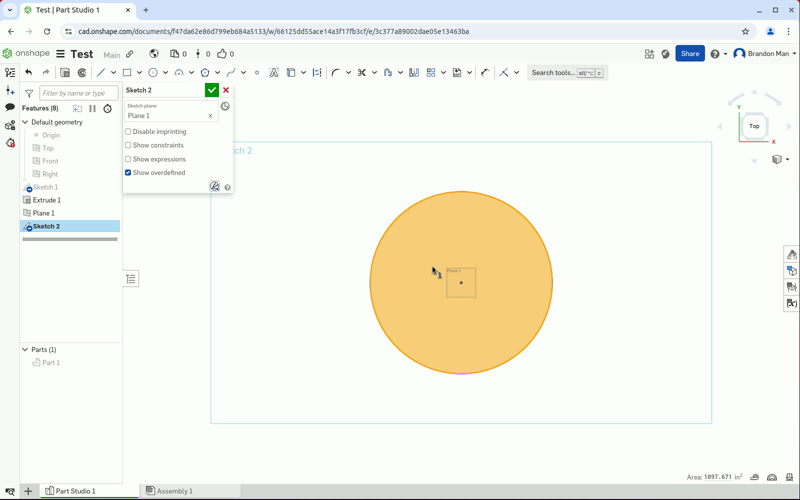
mouse_move(73, 352)
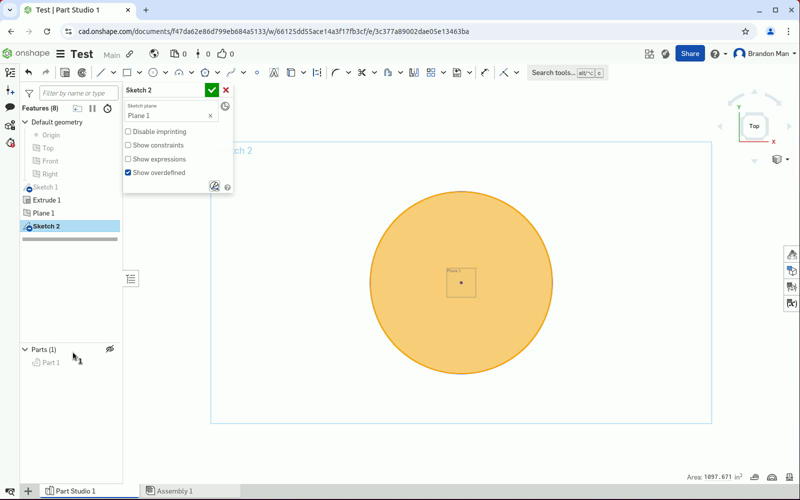
key(shift+y)
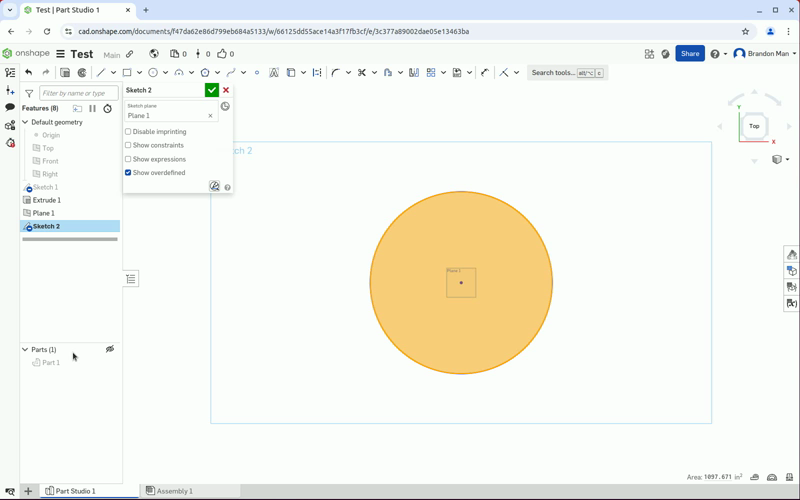
key(shift+e)
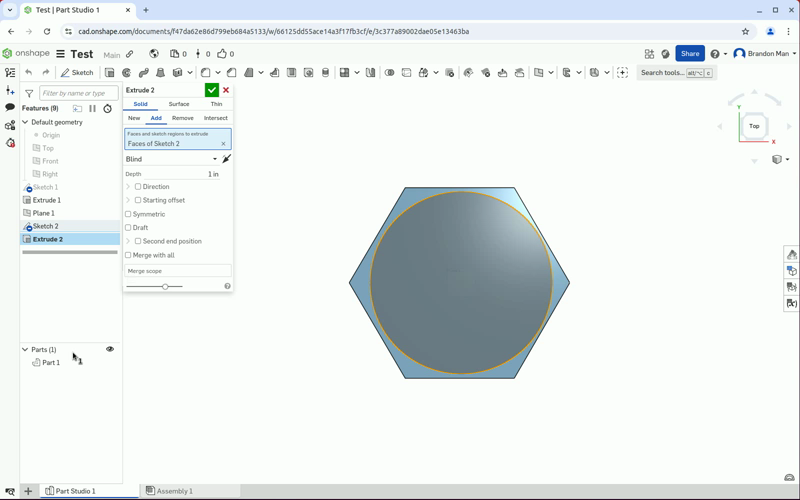
mouse_move(143, 106)
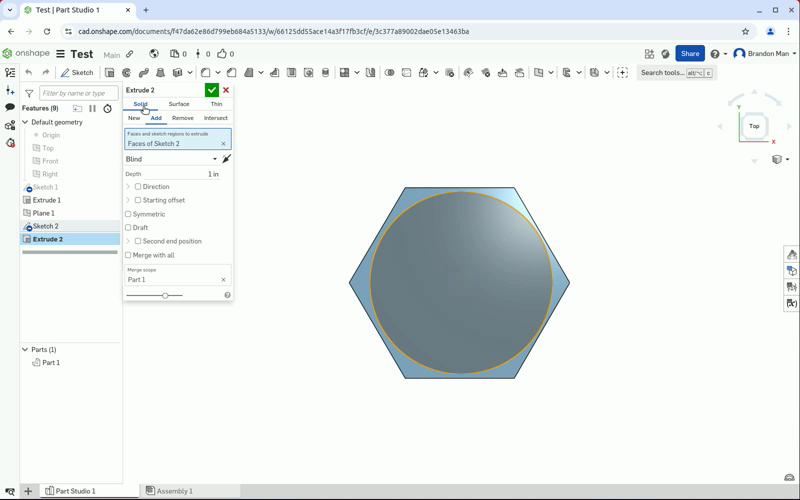
click(143, 106)
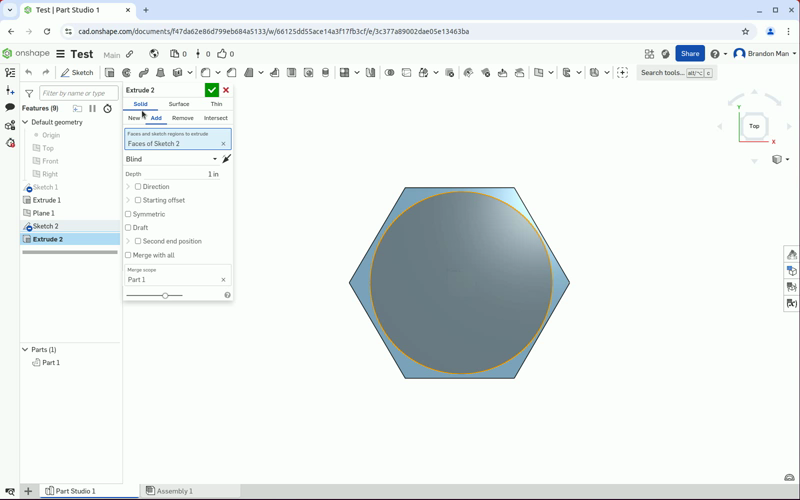
mouse_move(137, 120)
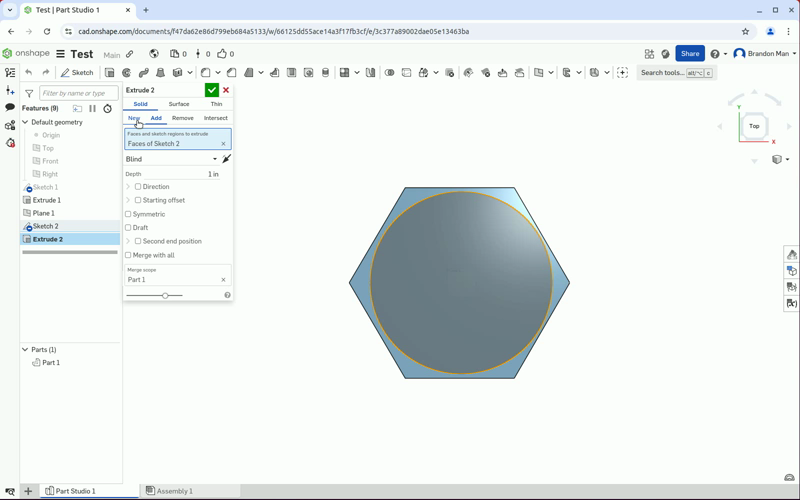
click(137, 120)
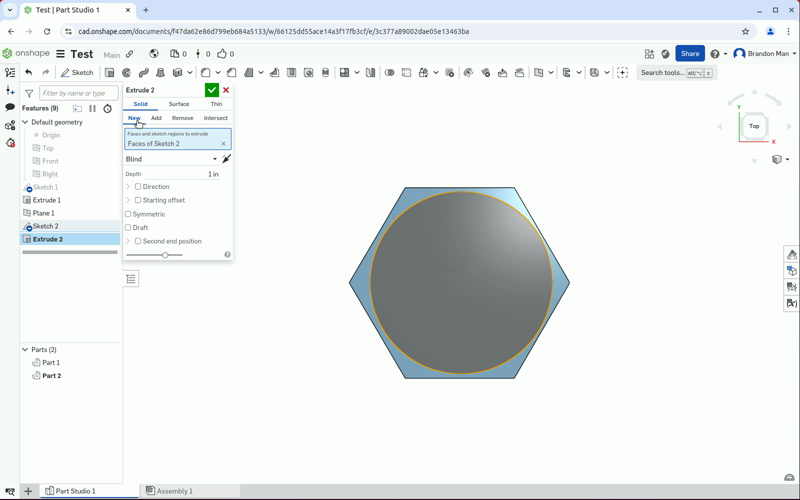
key(tab, 4)
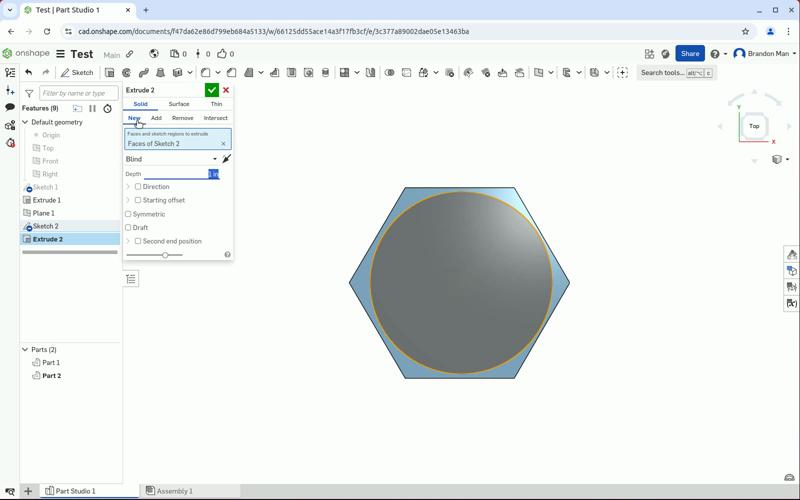
text(7.703)
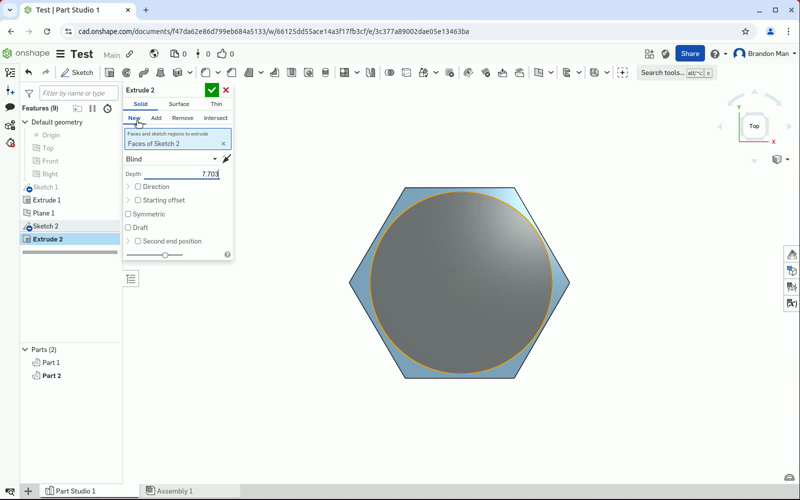
key(enter)
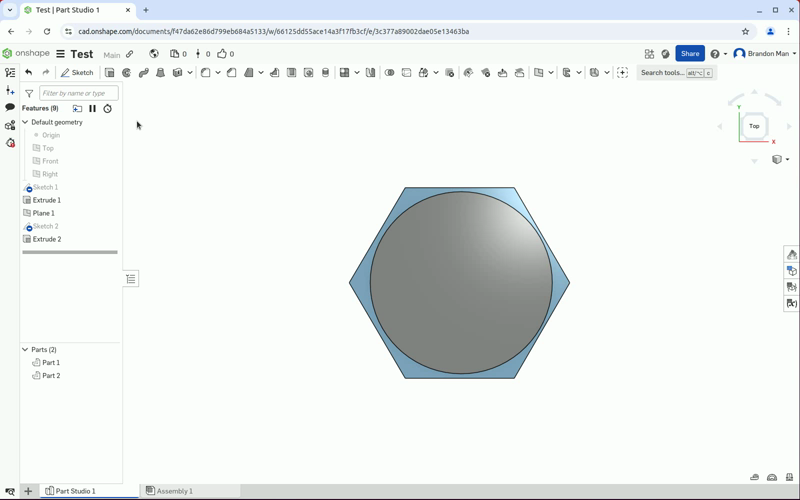
key(shift+h)
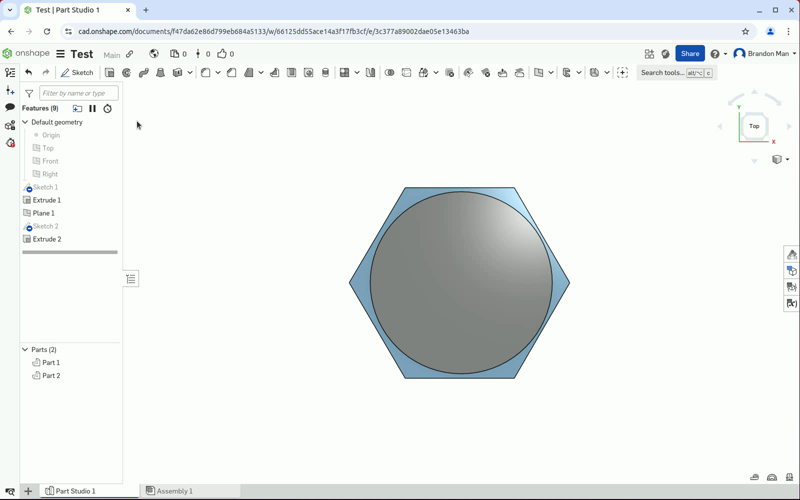
key(shift+h)
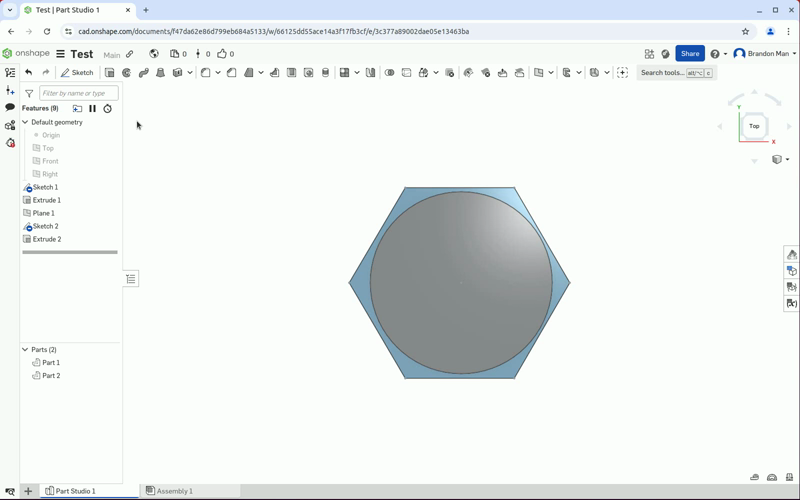
key(shift+7)
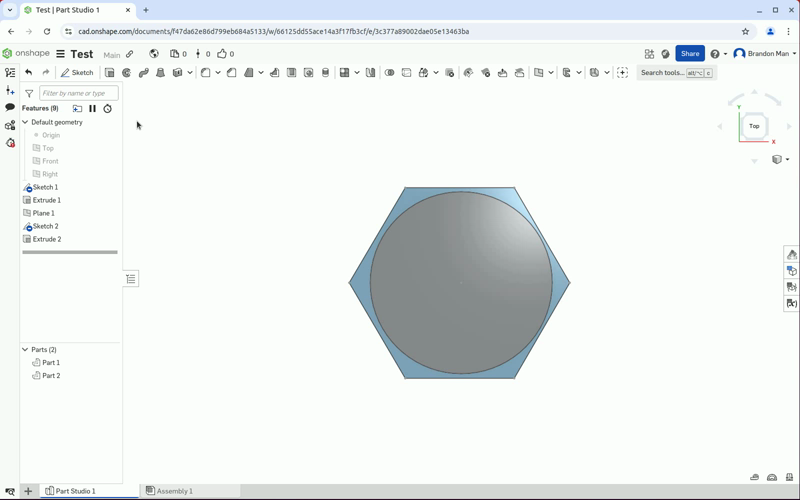
key(up, 3)
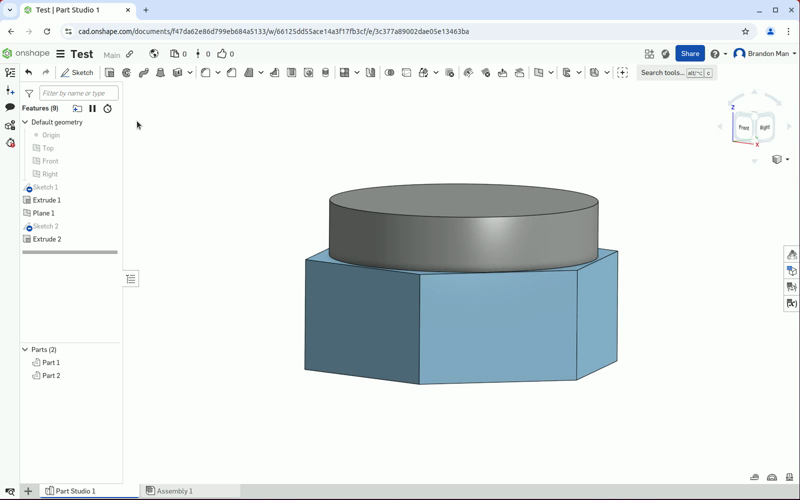
key(left, 3)
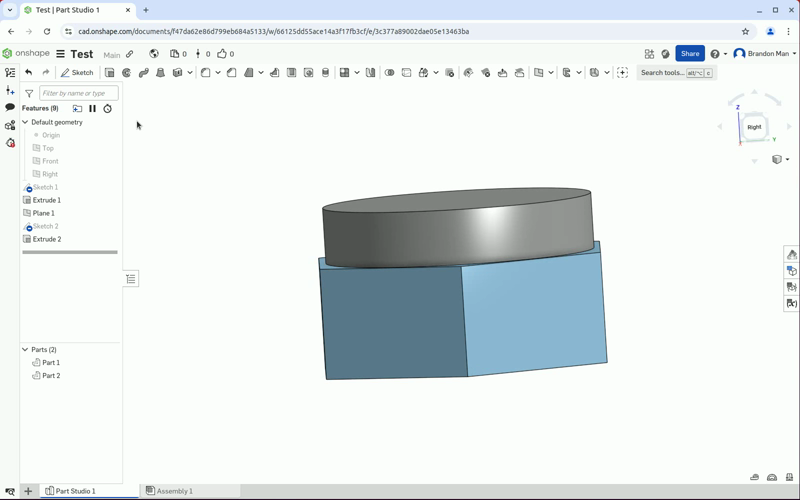
key(right, 3)
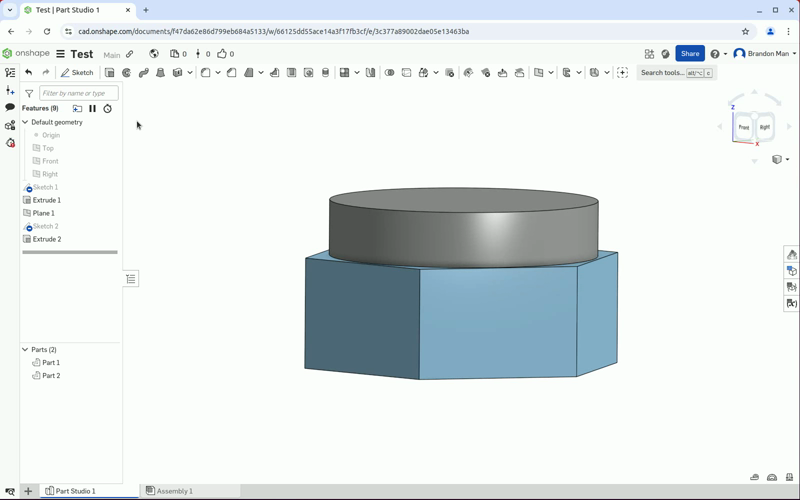
key(down, 3)
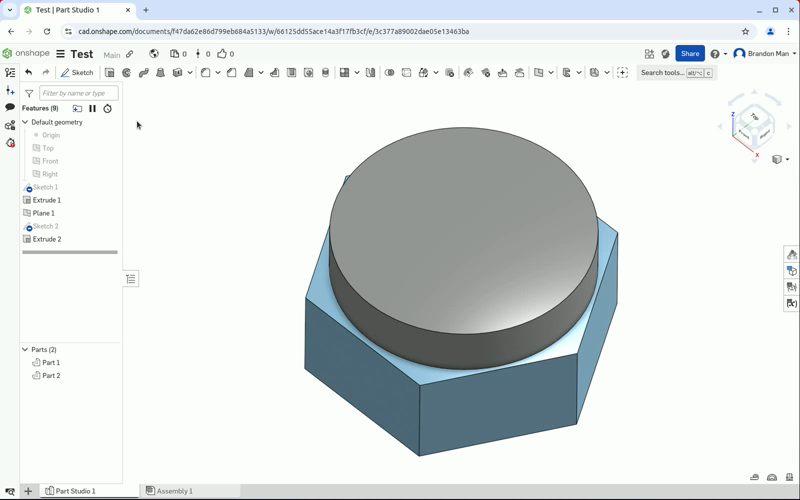
mouse_move(73, 189)
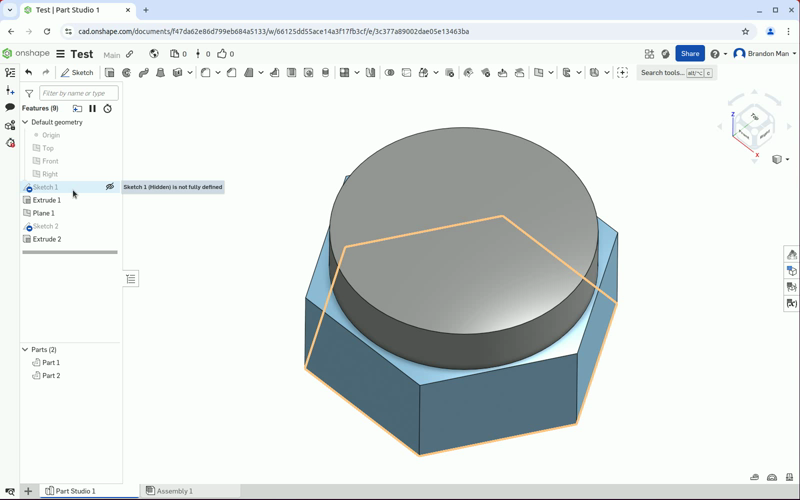
click(73, 189)